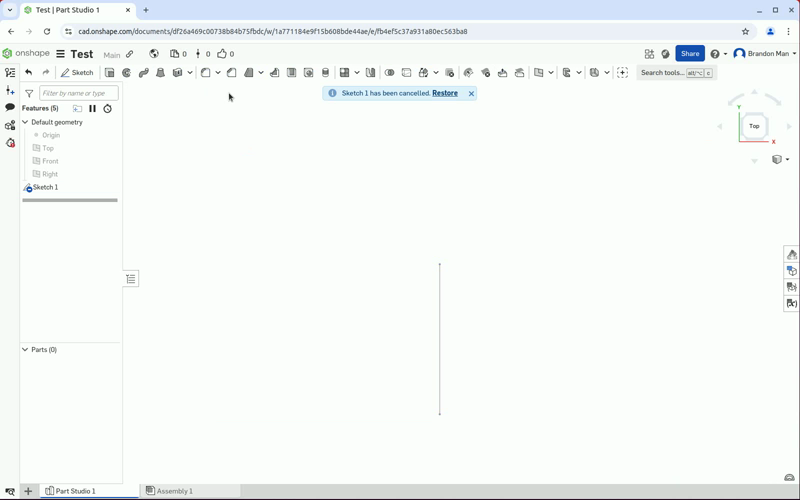
key(shift+h)
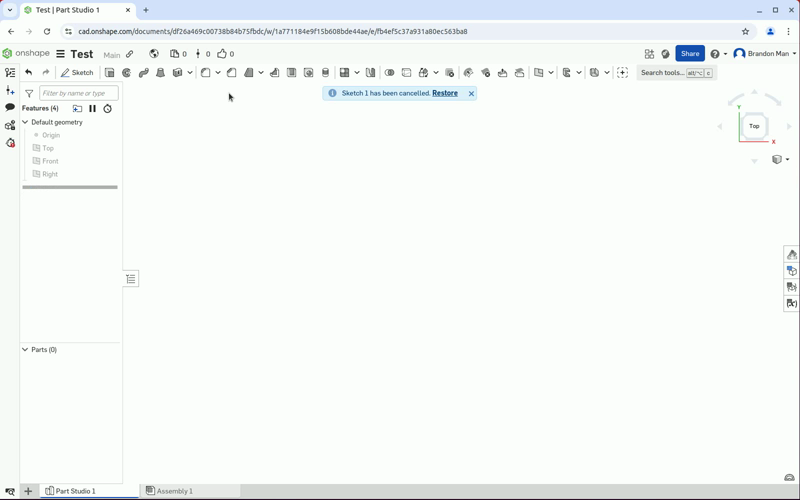
key(shift+s)
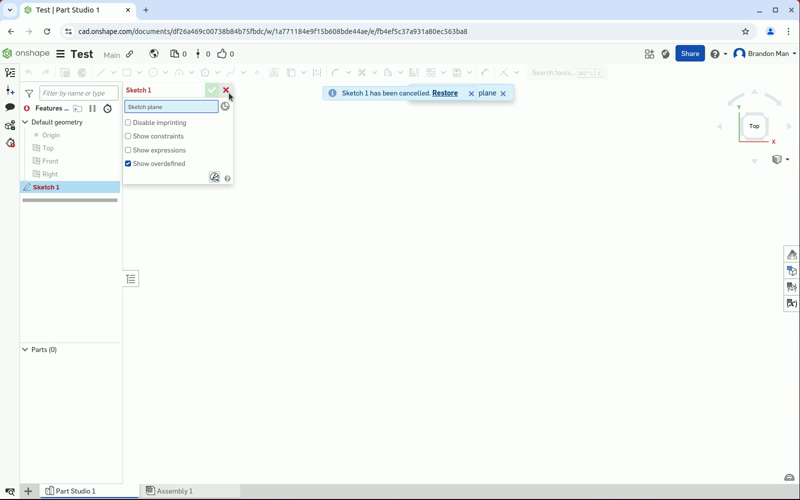
mouse_move(73, 150)
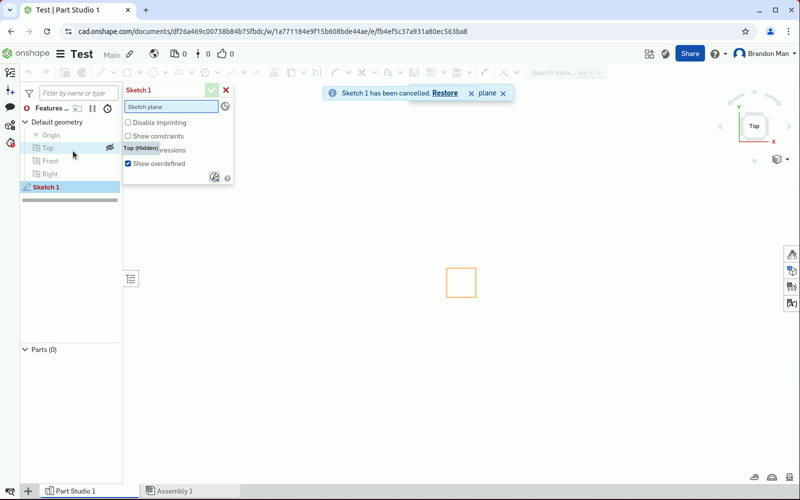
click(73, 150)
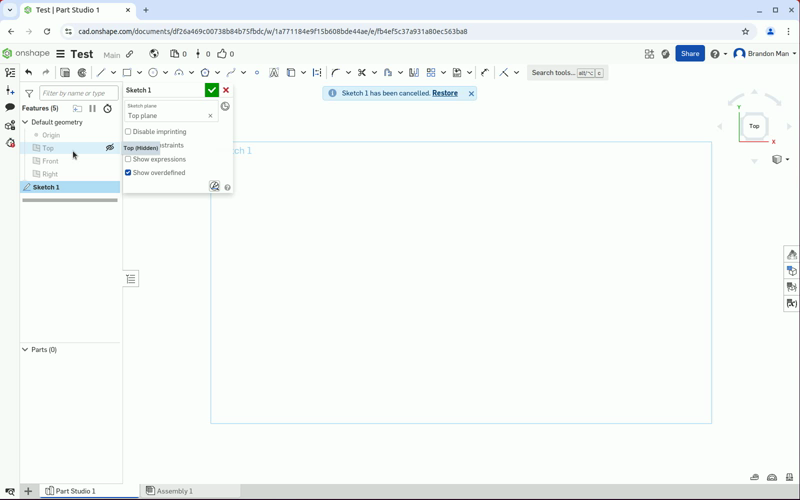
mouse_move(73, 352)
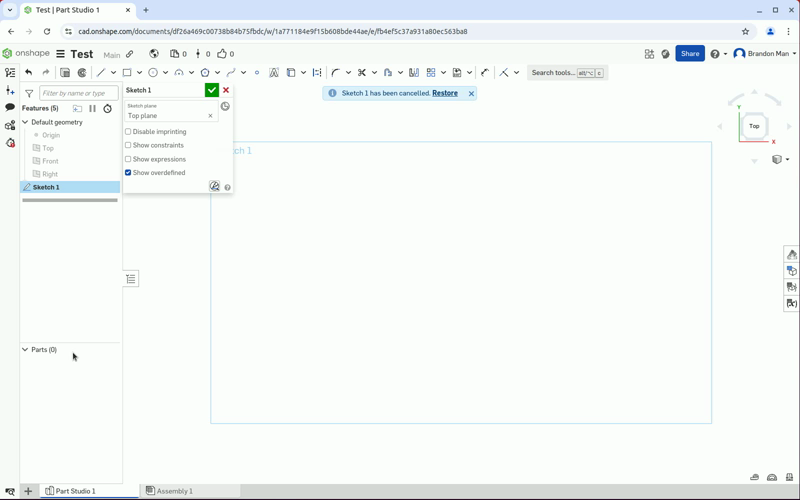
key(y)
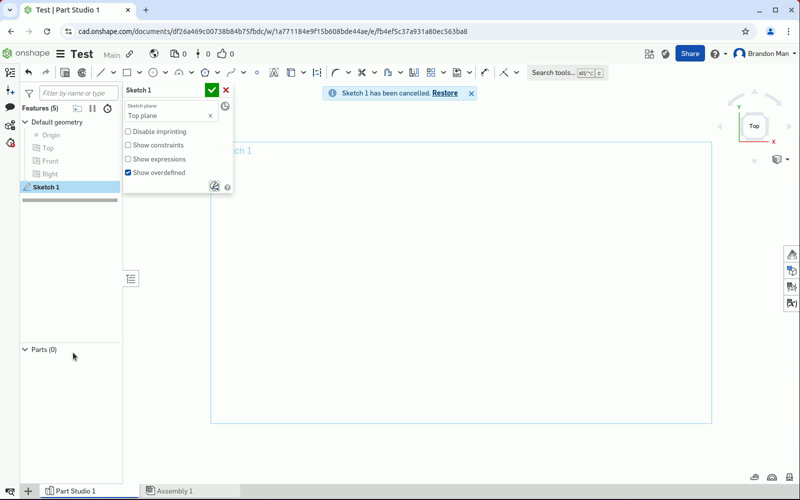
key(c)
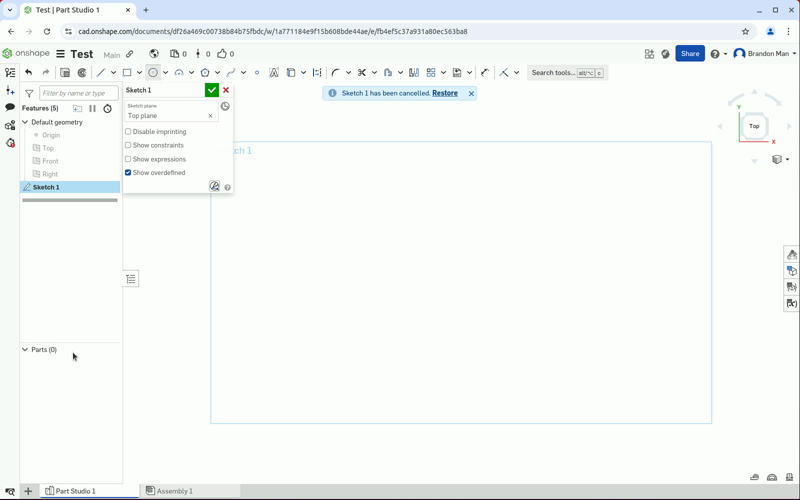
key_down(shift)
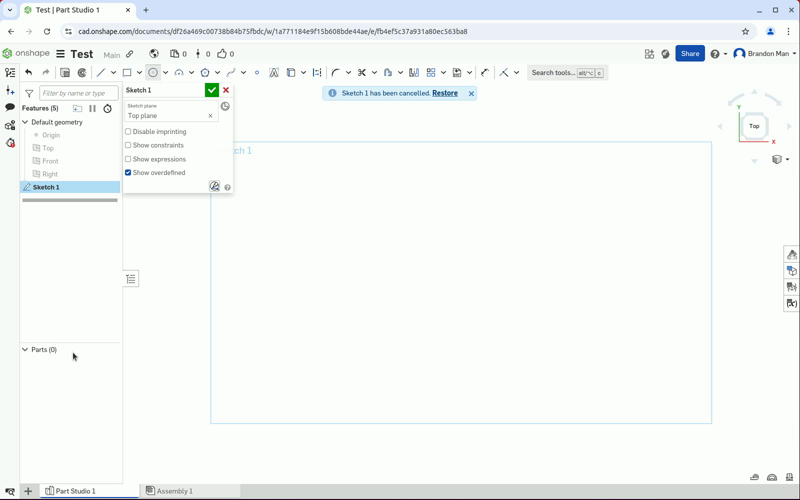
mouse_move(461, 282)
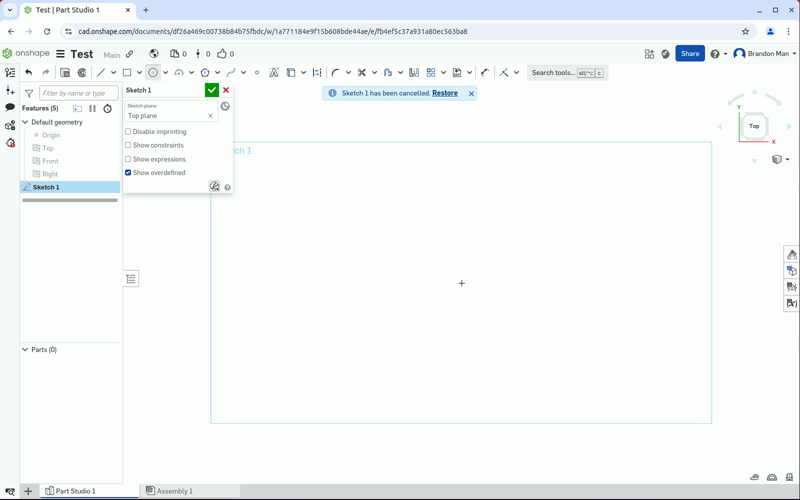
click(461, 282)
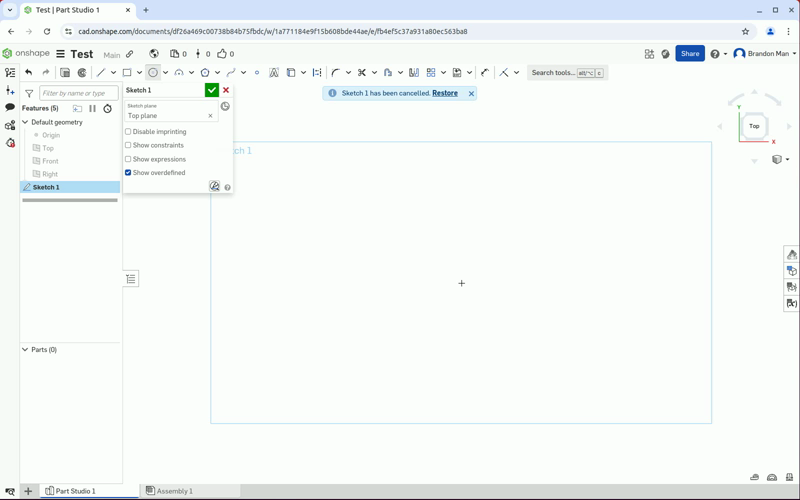
key_up(shift)
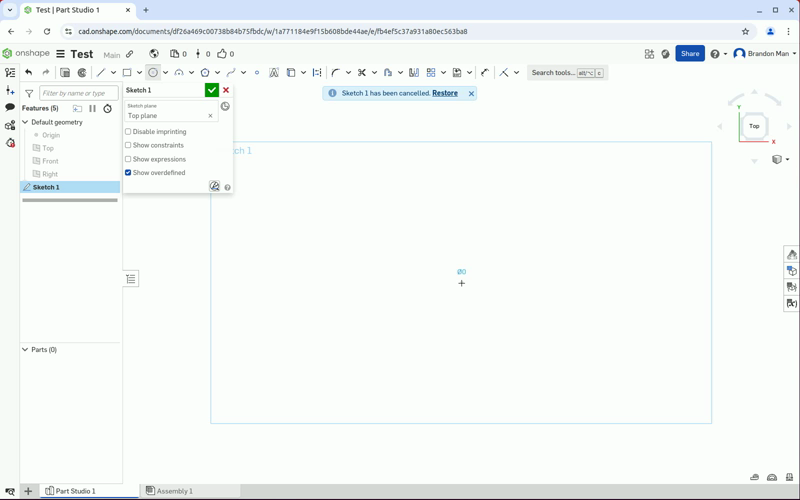
mouse_move(497, 282)
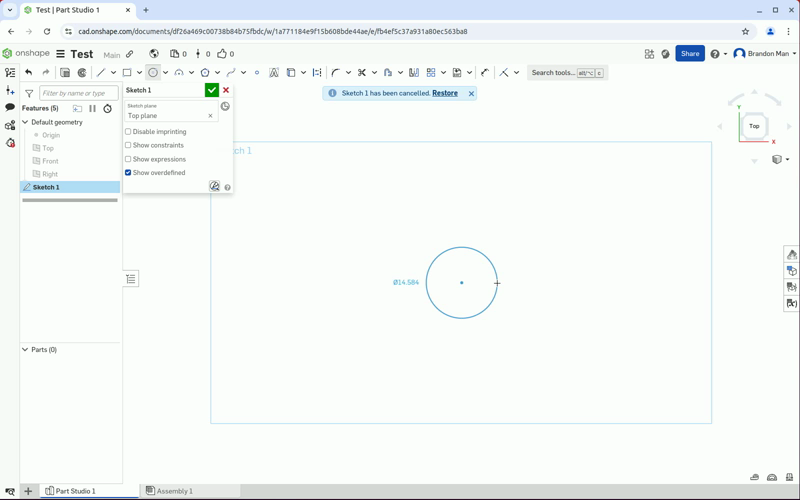
click(497, 282)
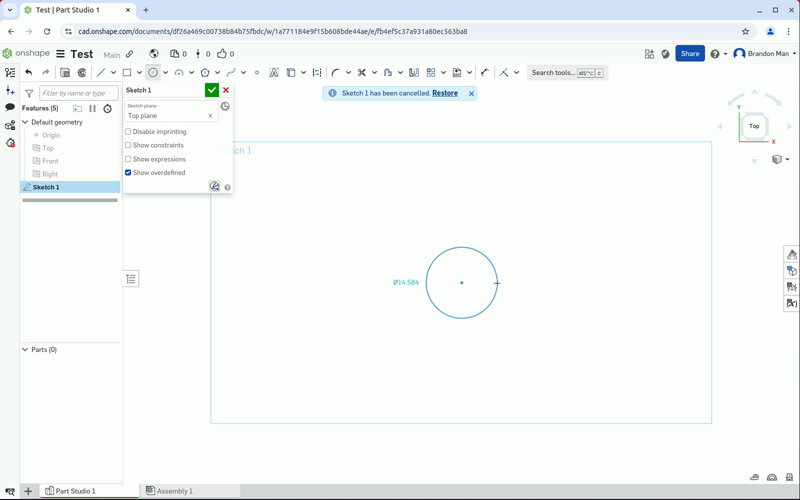
key(esc)
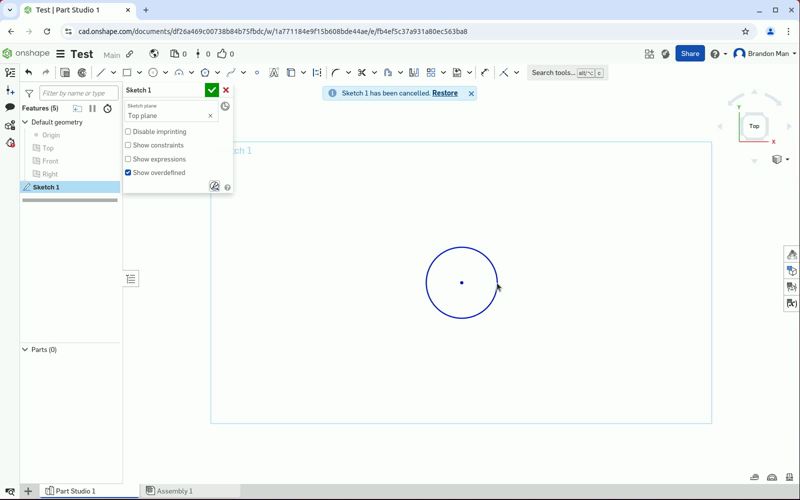
key(c)
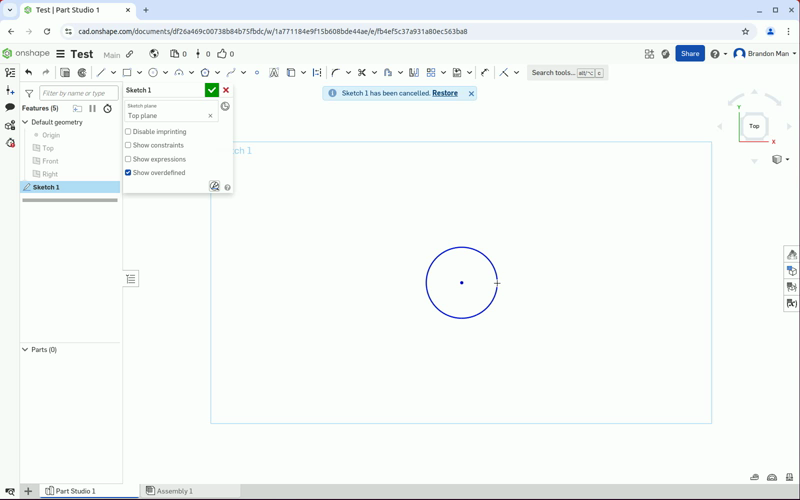
key_down(shift)
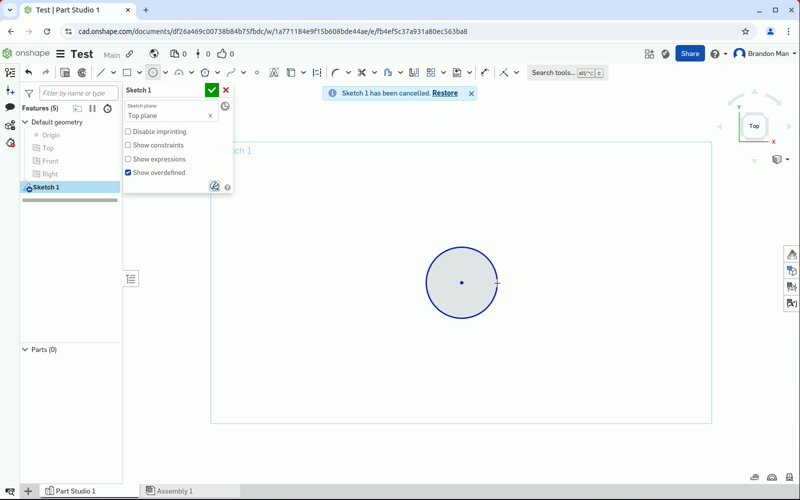
mouse_move(461, 282)
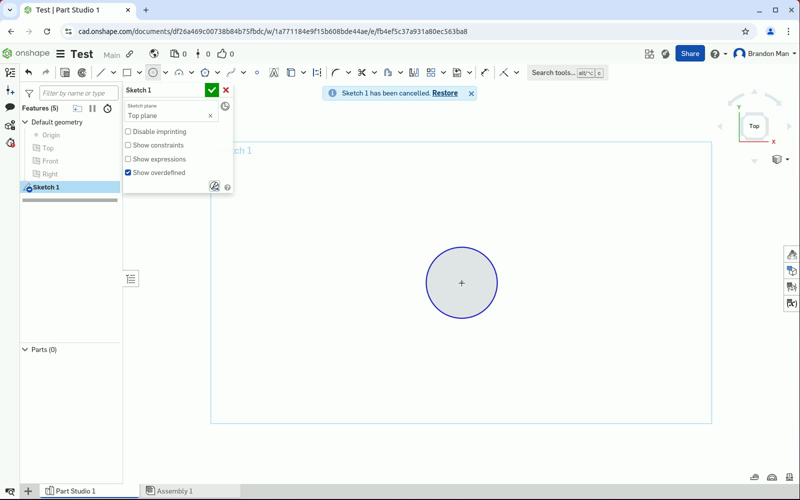
click(461, 282)
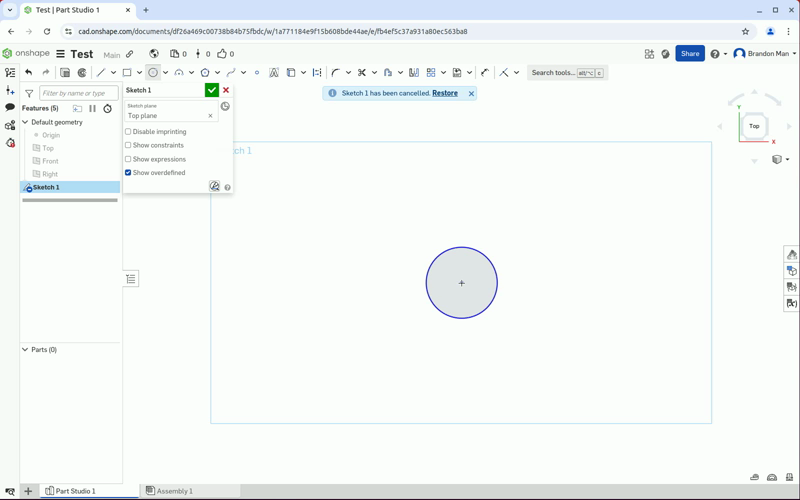
key_up(shift)
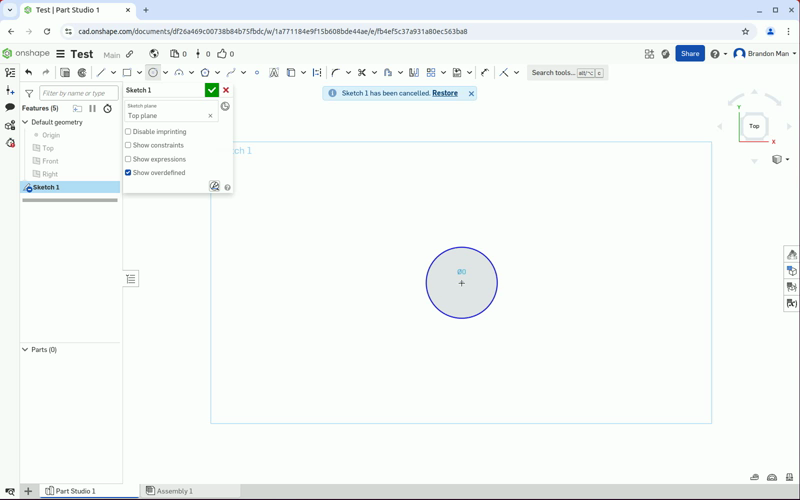
mouse_move(492, 282)
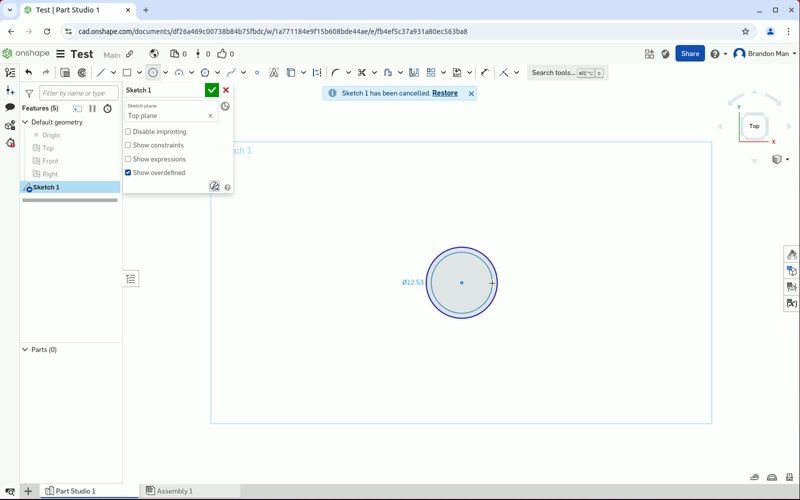
click(492, 282)
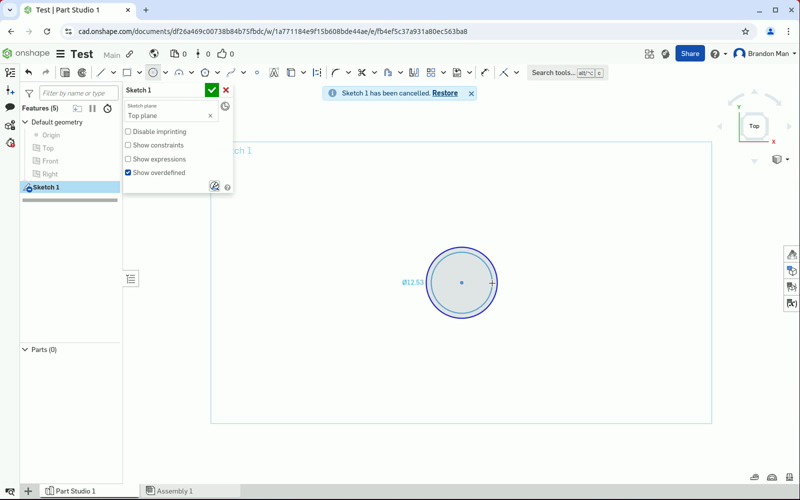
key(esc)
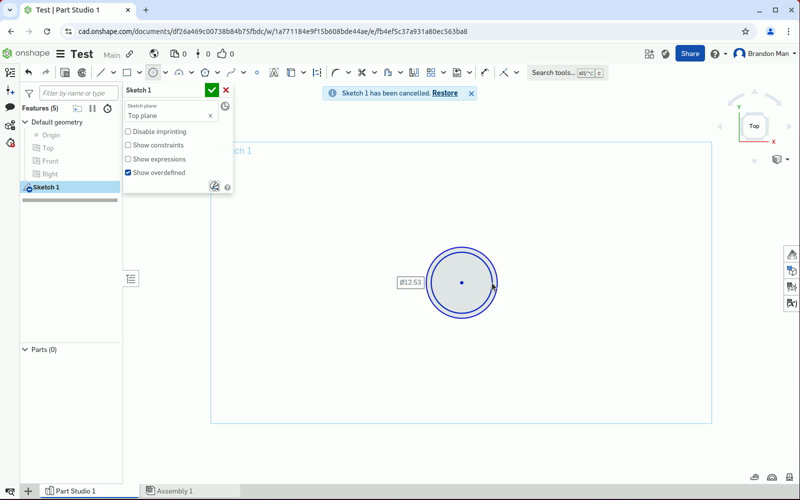
mouse_move(459, 314)
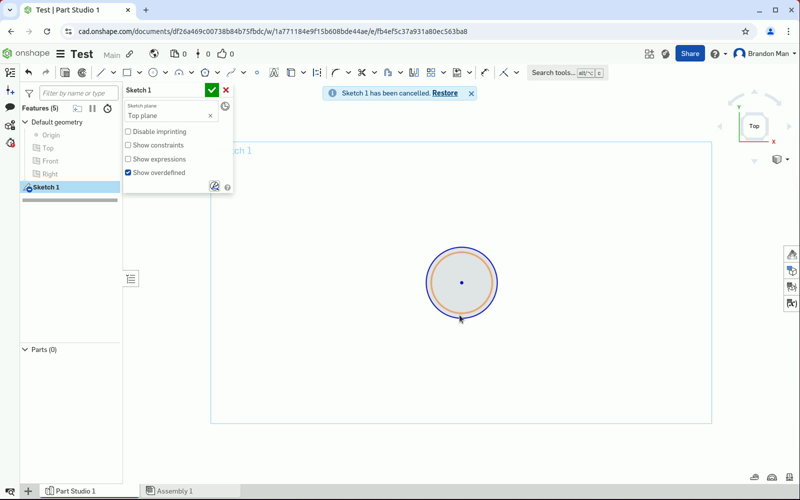
scroll(6)
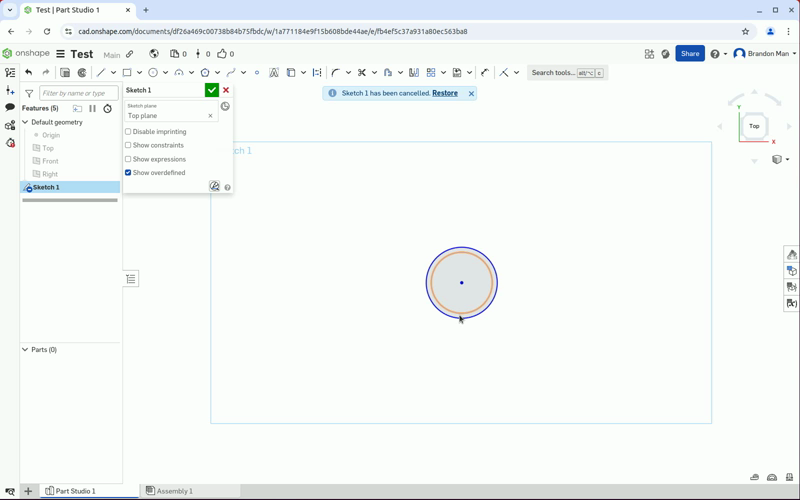
scroll(6)
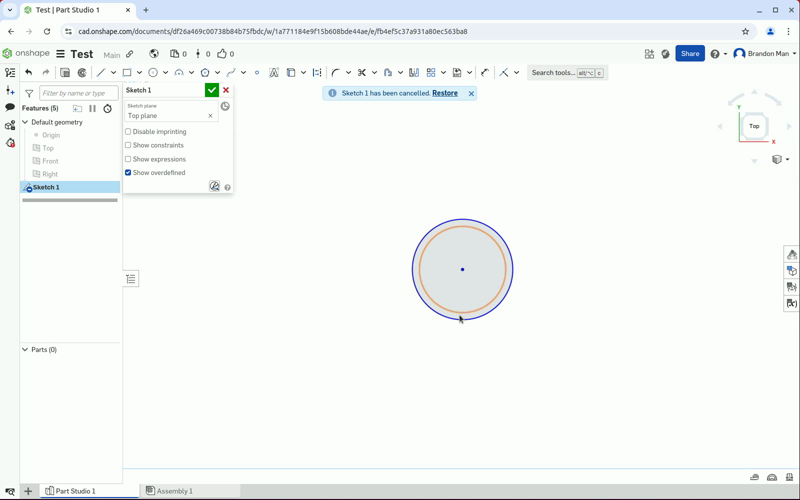
scroll(6)
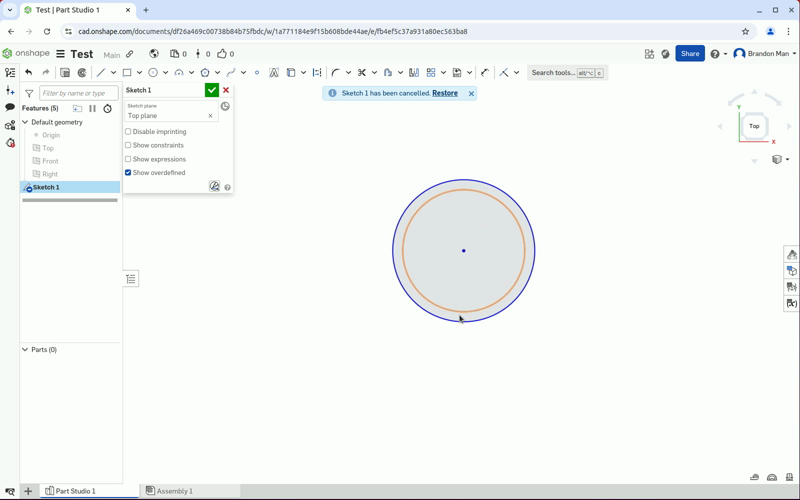
scroll(6)
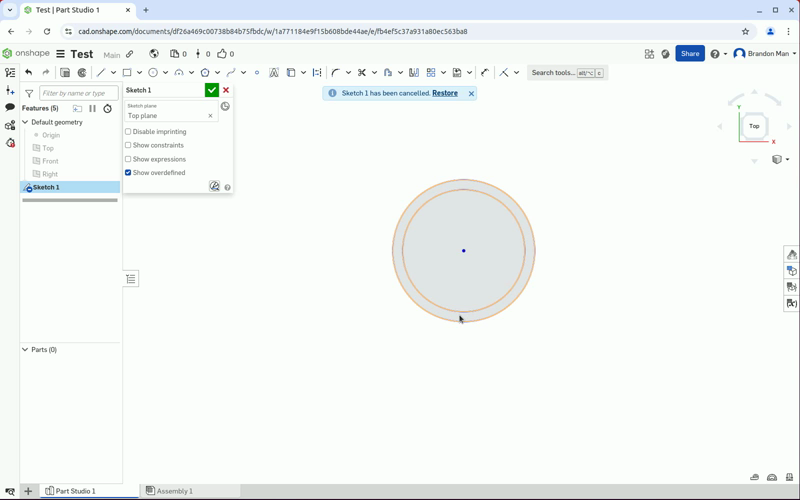
scroll(6)
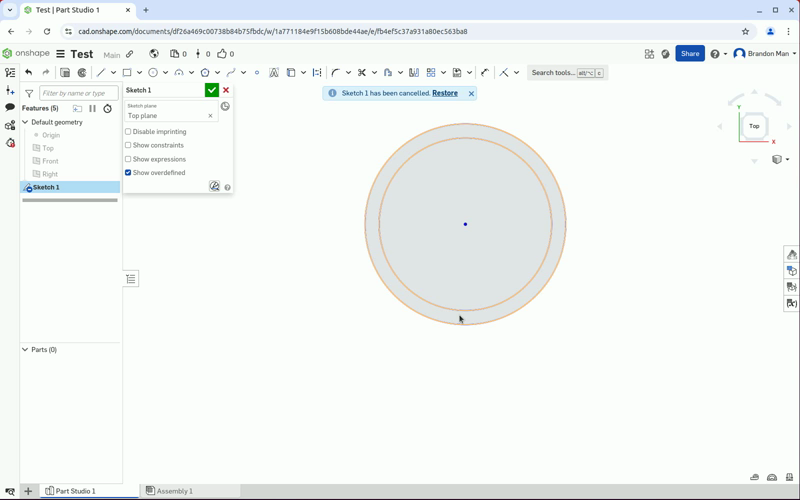
scroll(6)
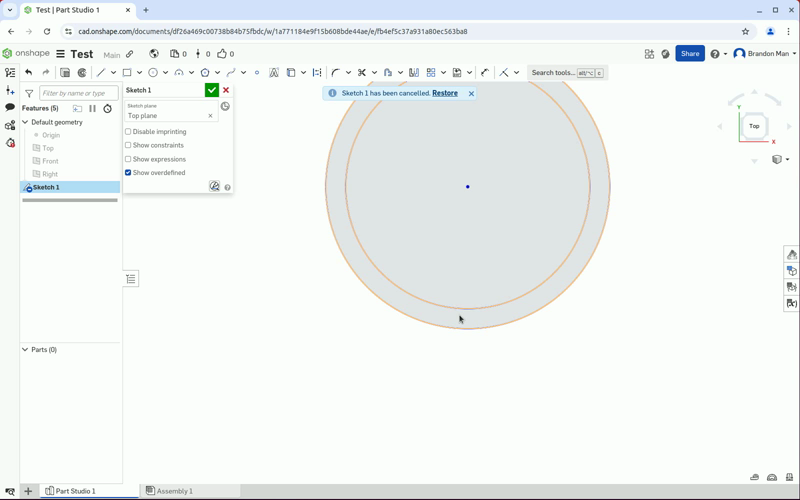
scroll(6)
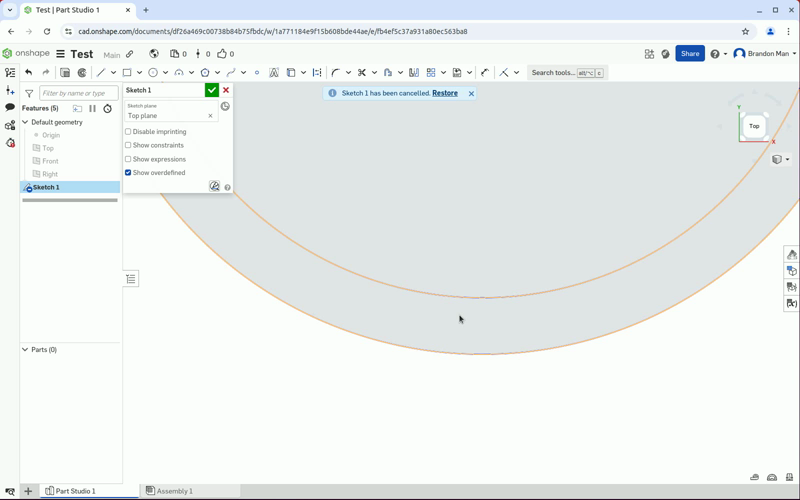
click(459, 314)
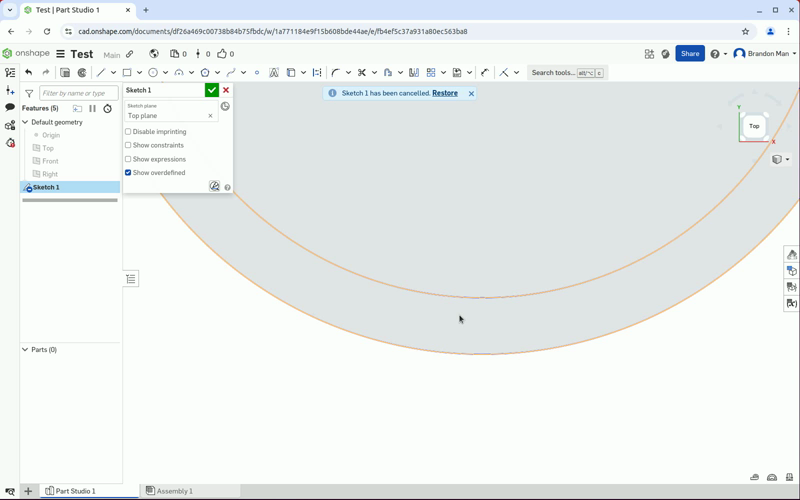
scroll(-6)
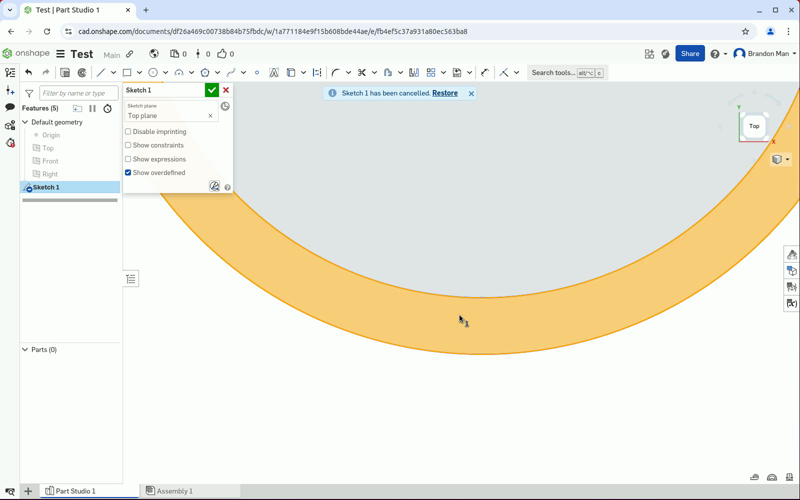
scroll(-6)
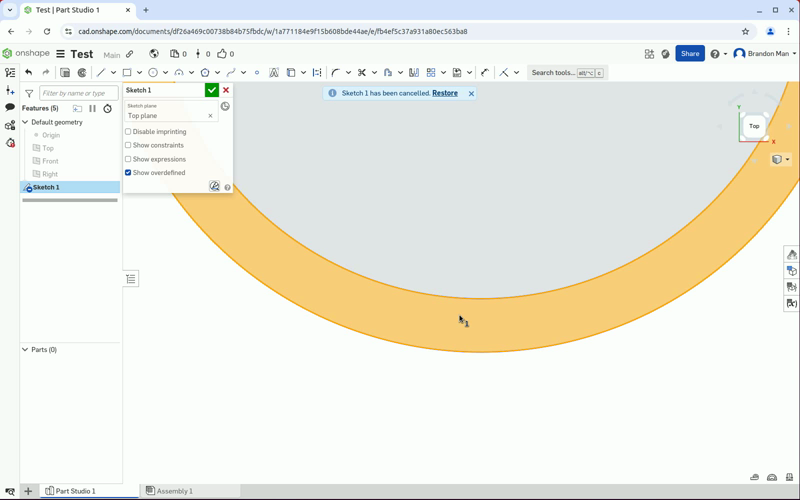
scroll(-6)
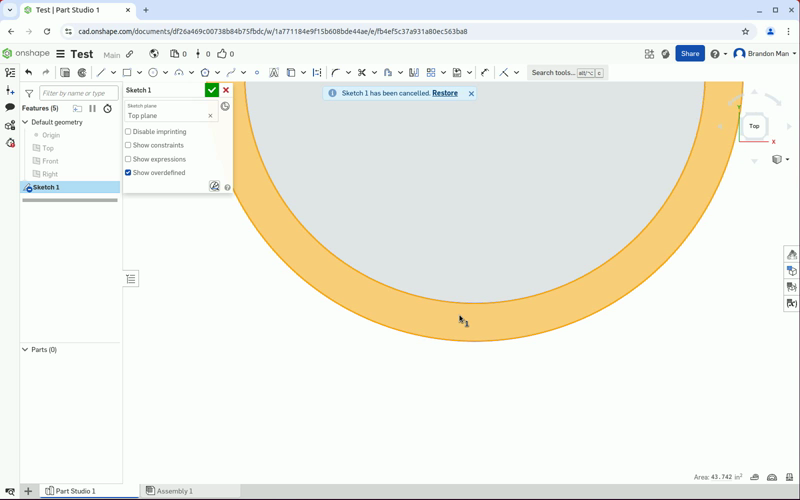
scroll(-6)
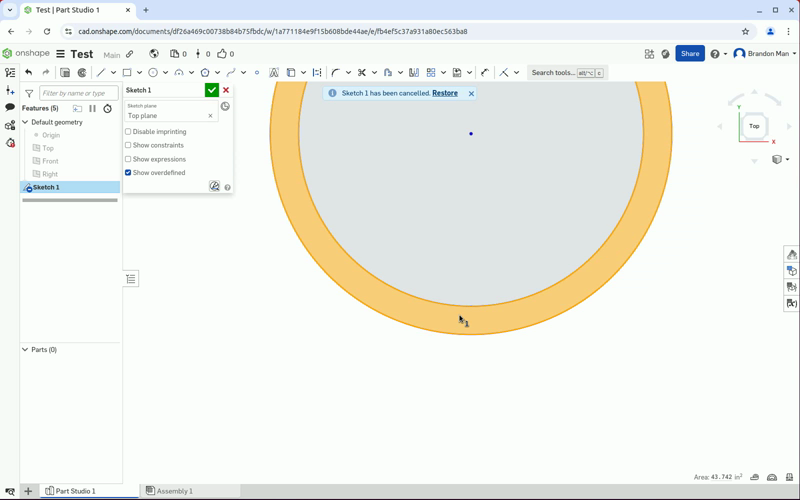
scroll(-6)
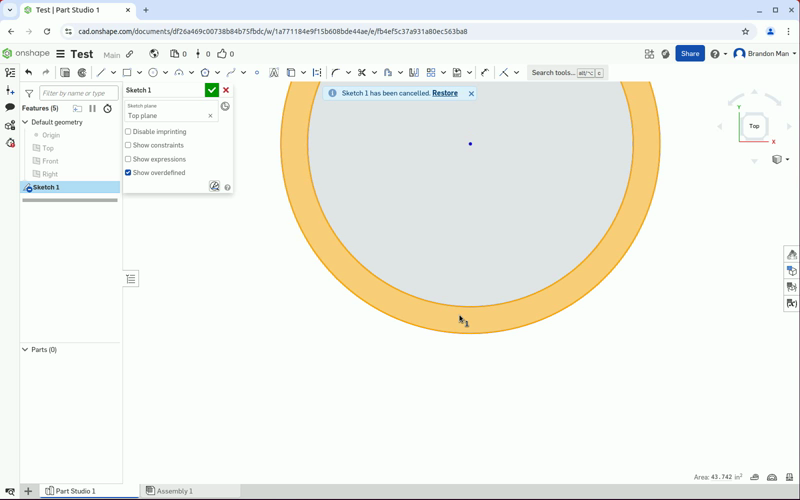
scroll(-6)
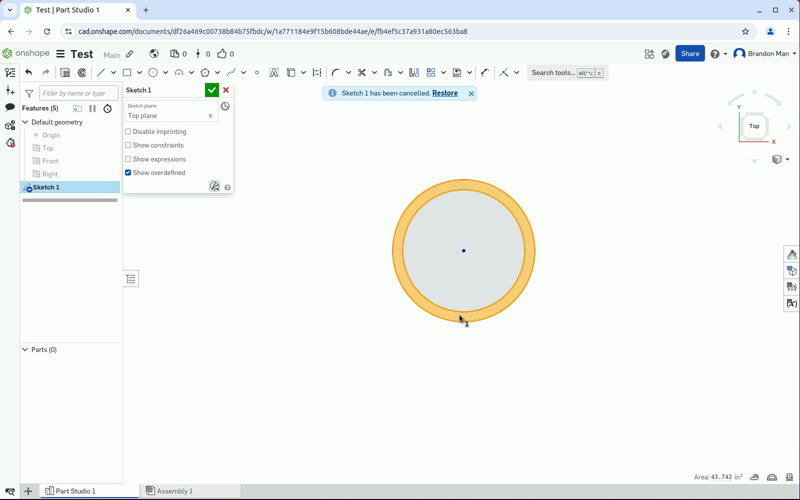
scroll(-6)
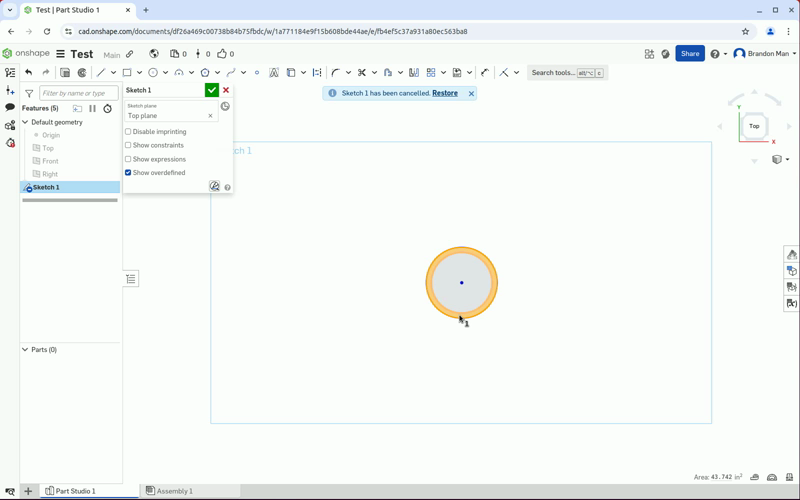
mouse_move(73, 352)
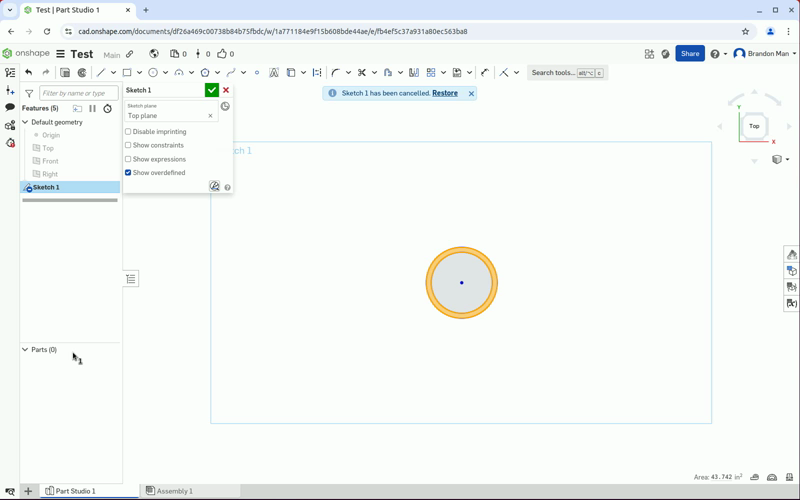
key(shift+y)
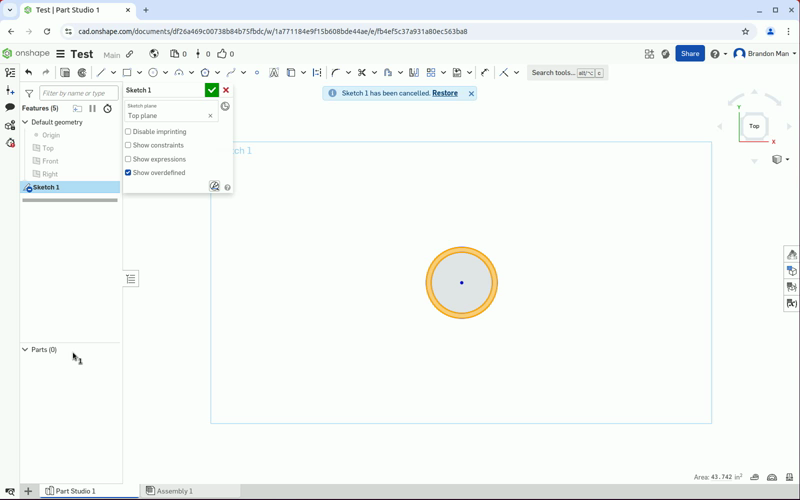
key(shift+e)
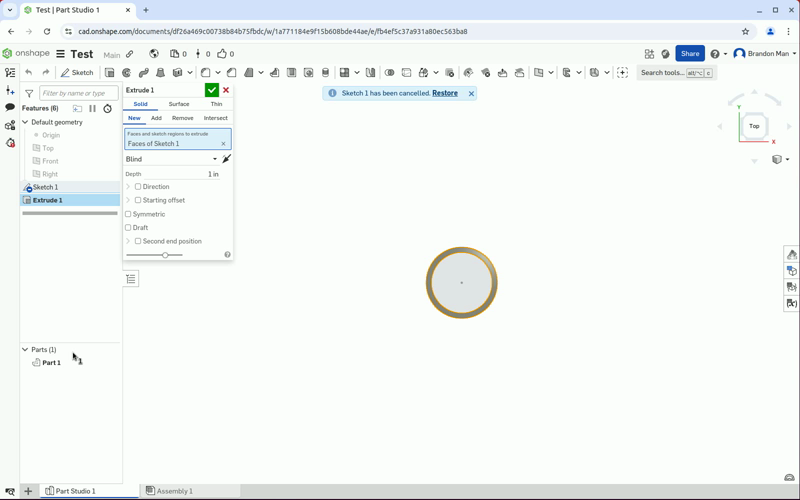
mouse_move(143, 106)
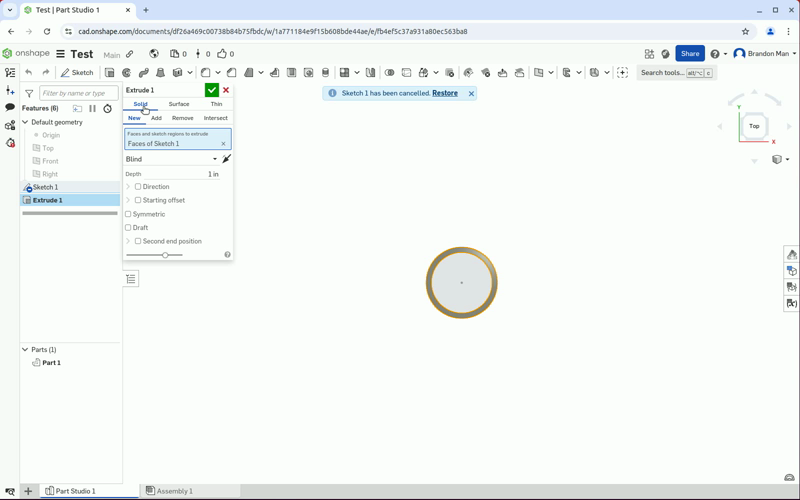
click(143, 106)
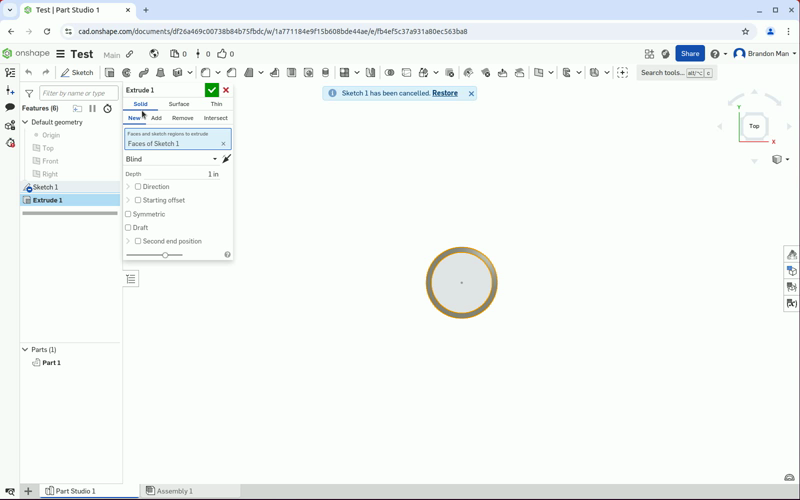
mouse_move(137, 120)
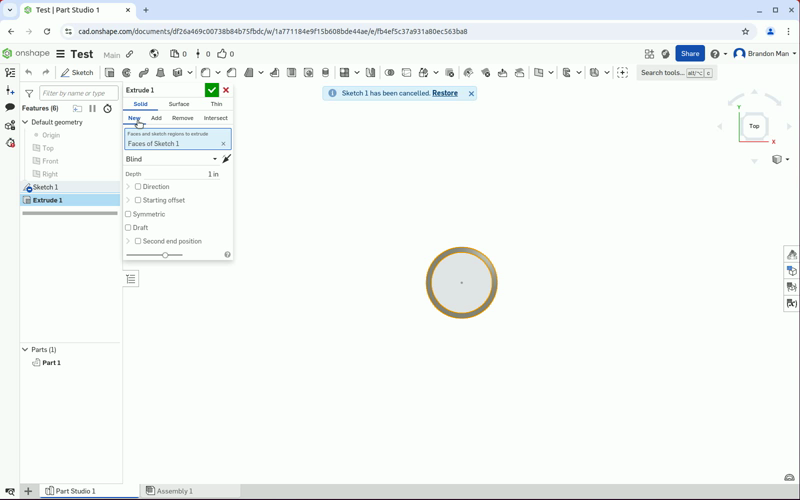
click(137, 120)
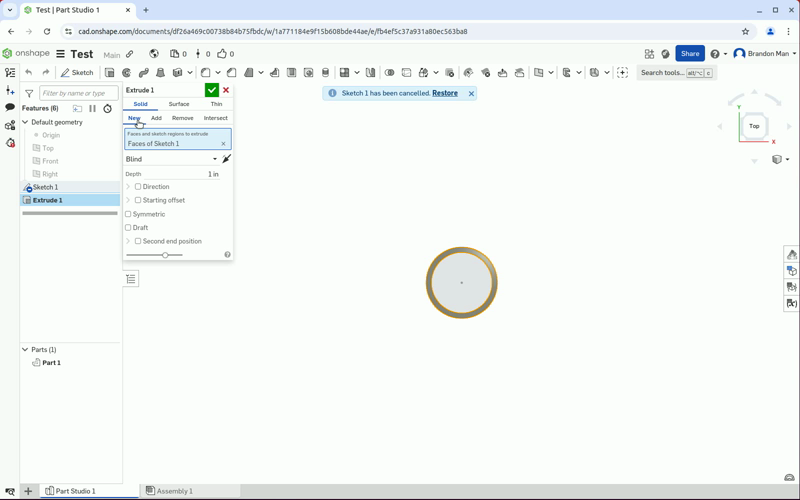
key(tab, 4)
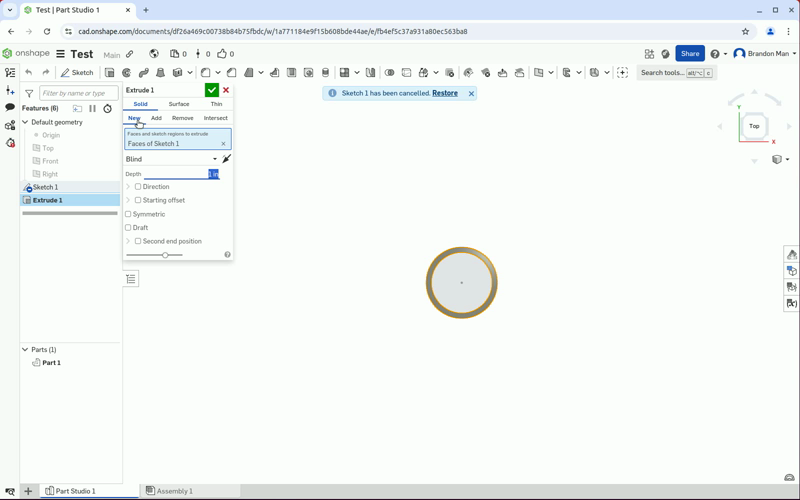
text(23.108)
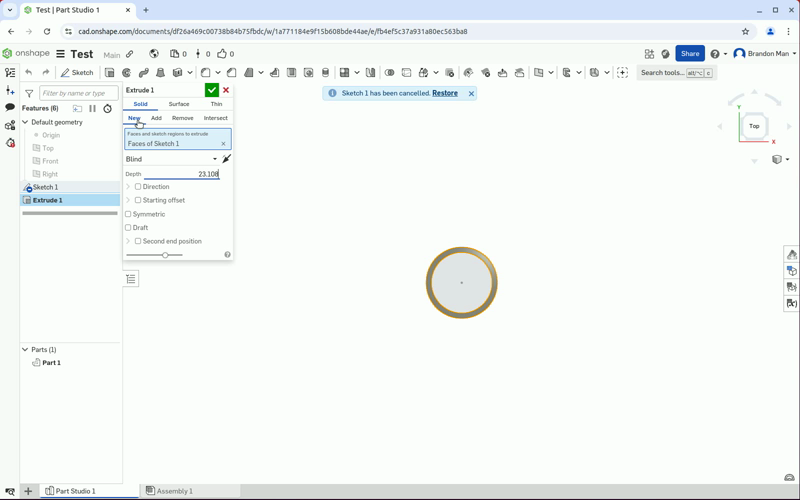
key(enter)
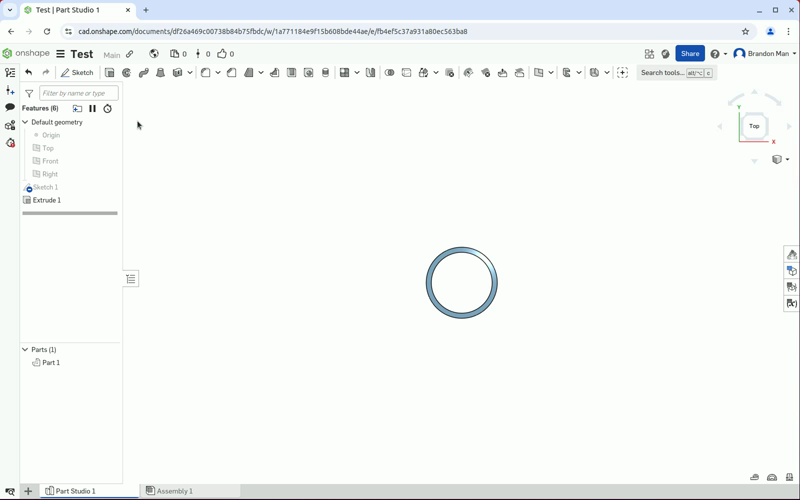
key(shift+h)
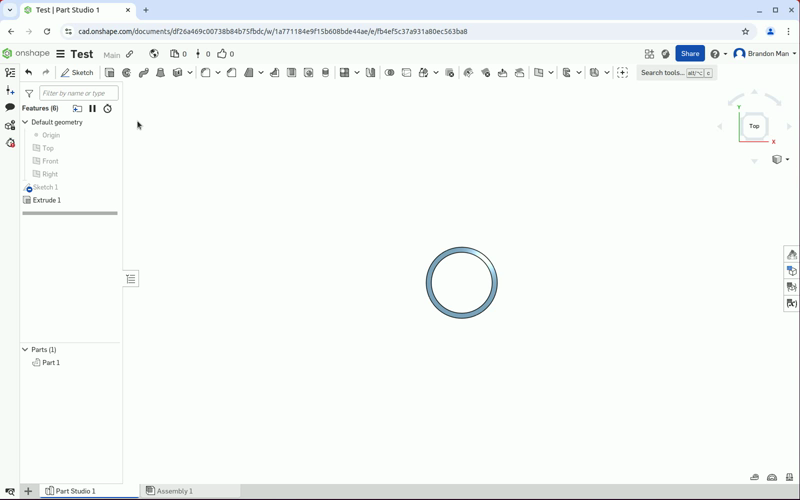
key(shift+h)
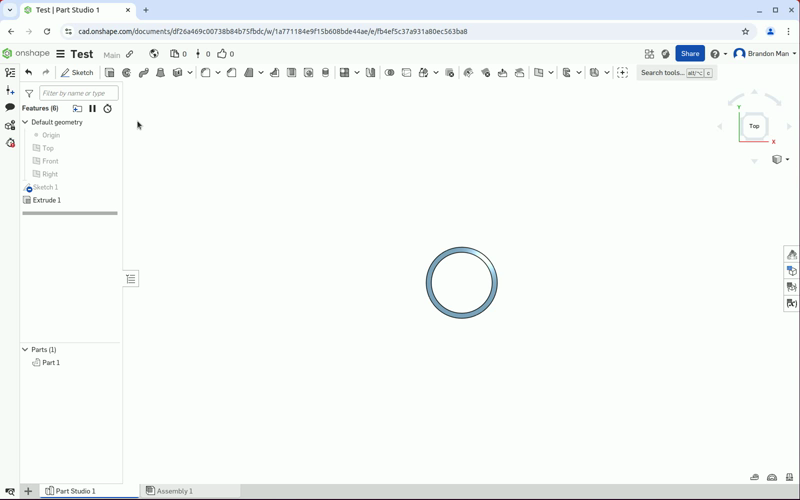
mouse_move(73, 189)
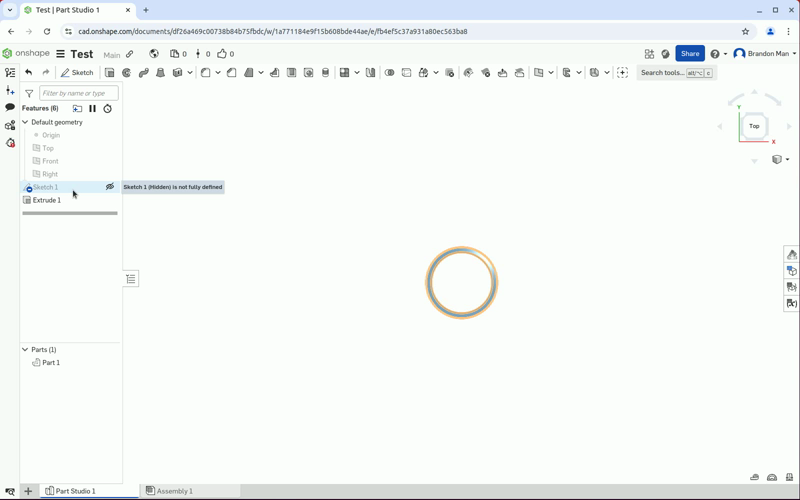
click(73, 189)
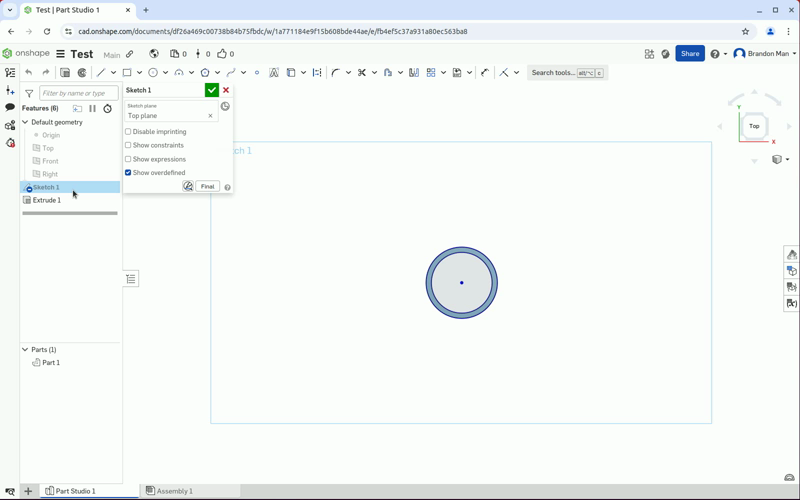
mouse_move(229, 92)
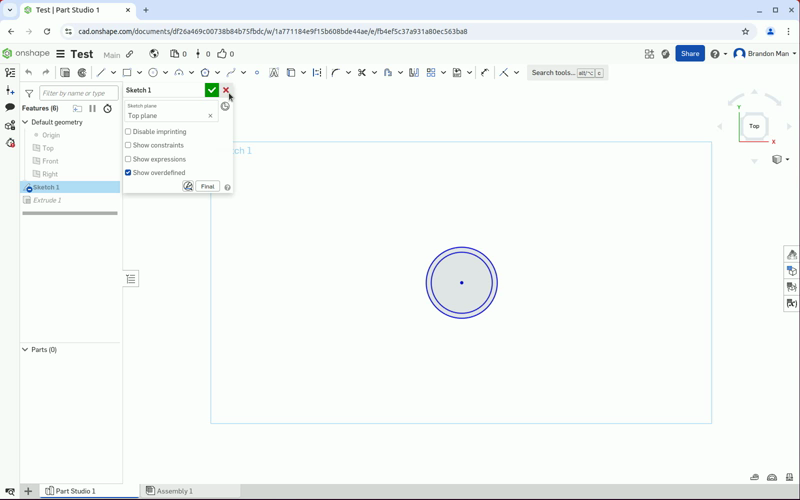
click(229, 92)
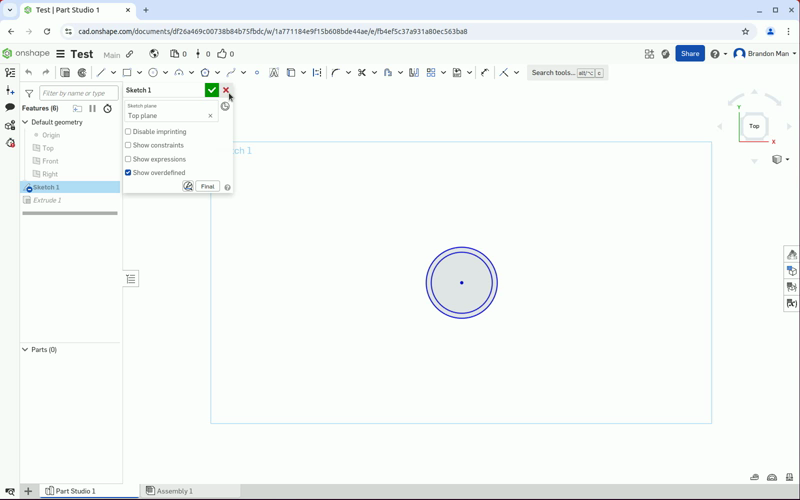
key(shift+s)
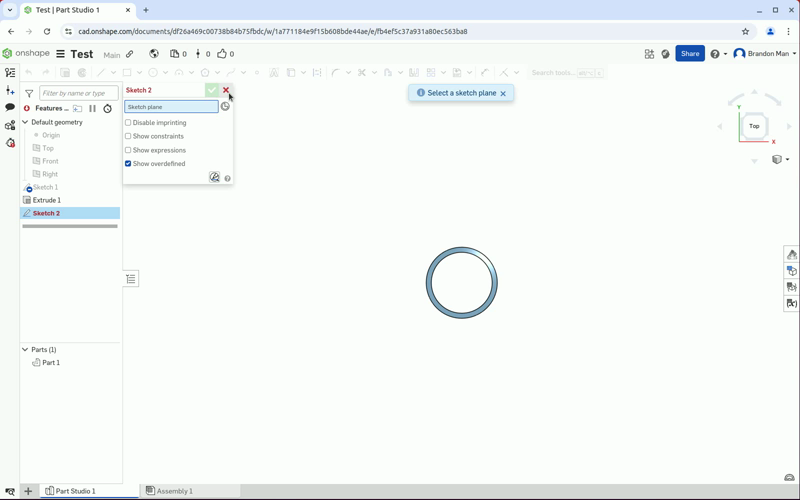
mouse_move(73, 150)
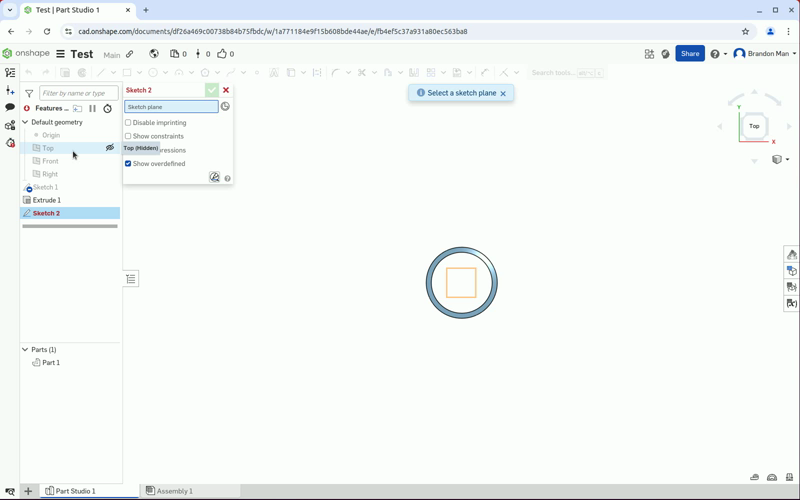
click(73, 150)
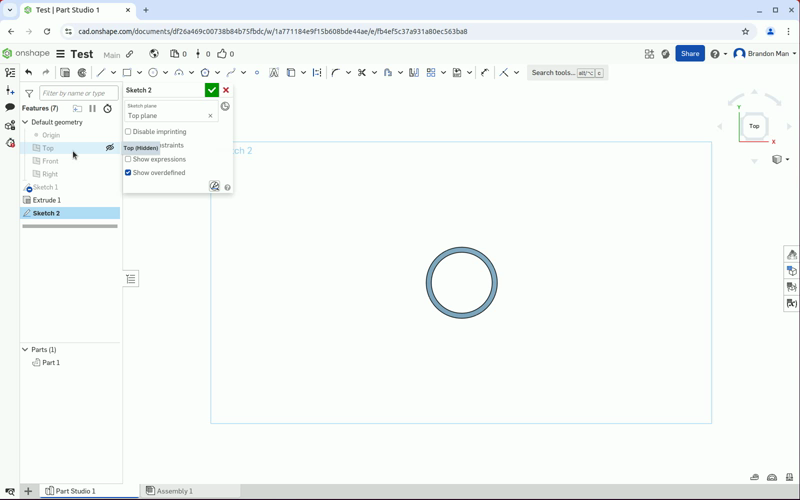
mouse_move(73, 352)
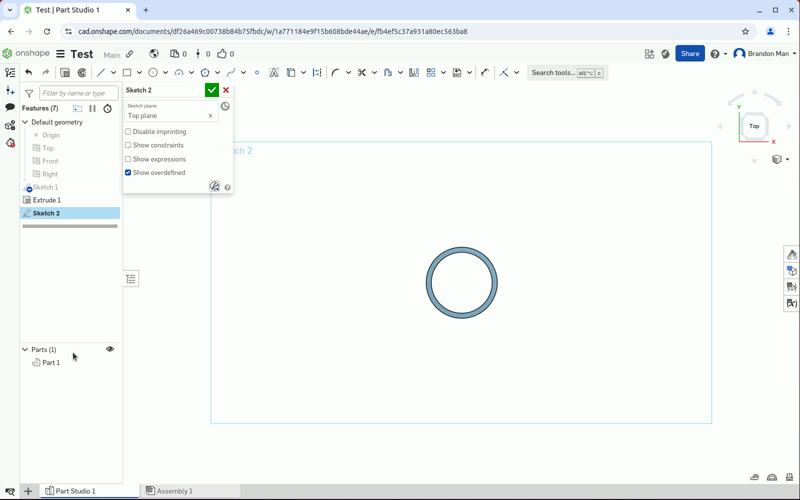
key(y)
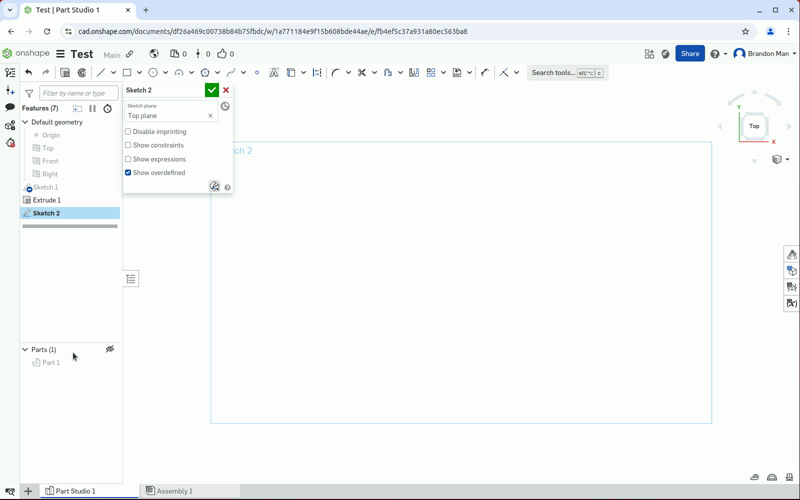
key(c)
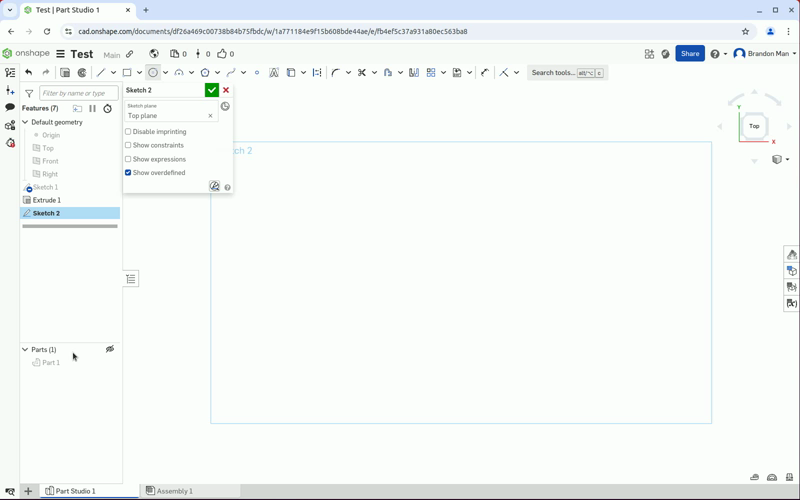
key_down(shift)
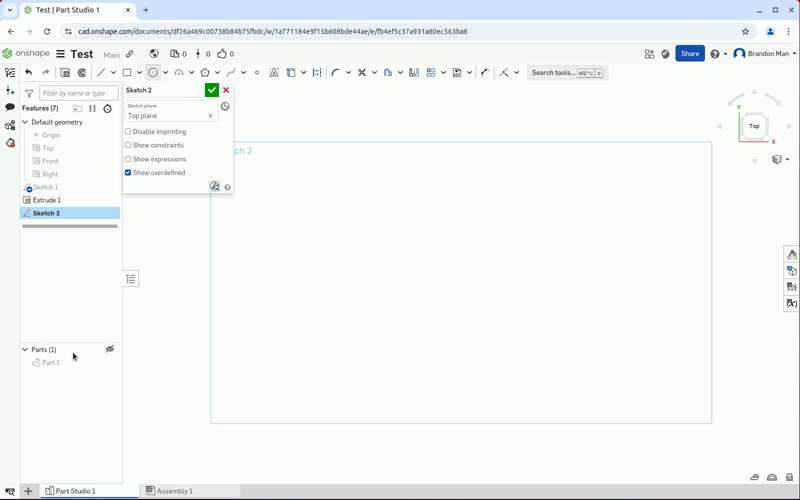
mouse_move(461, 282)
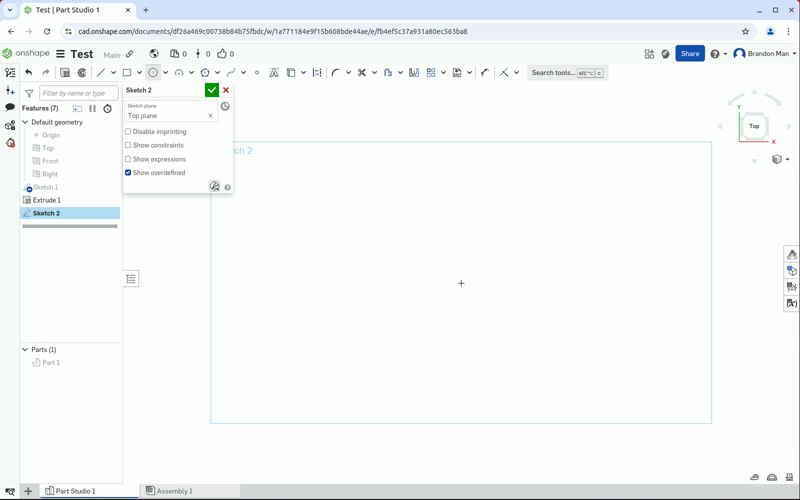
click(461, 282)
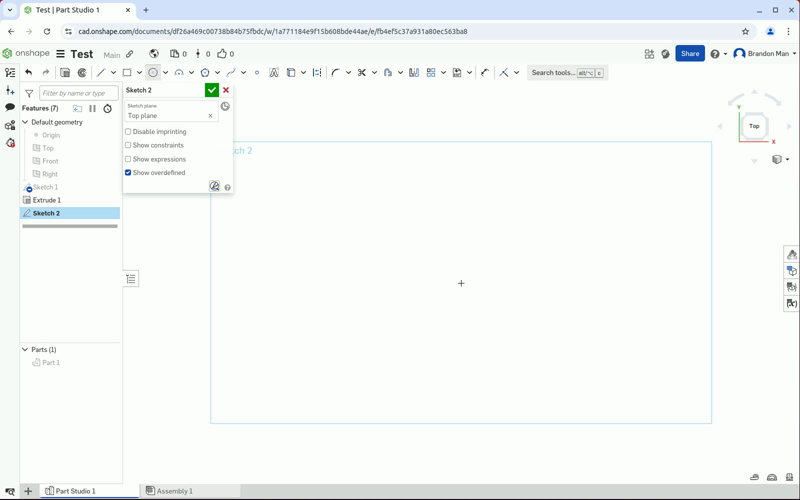
key_up(shift)
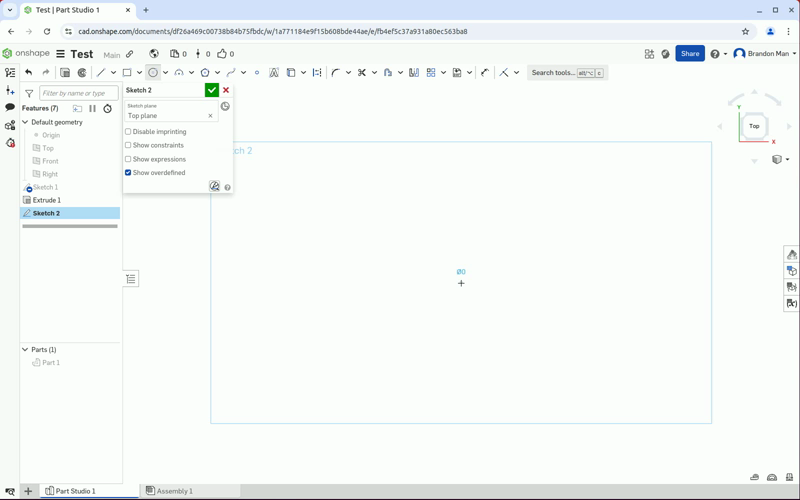
mouse_move(521, 282)
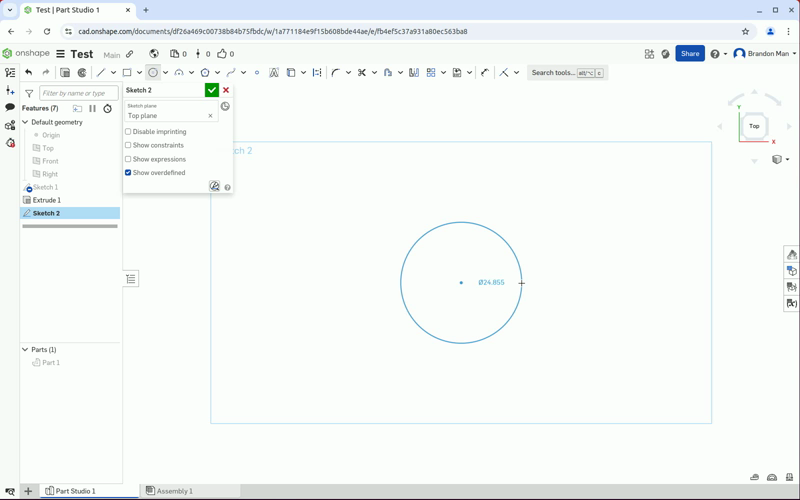
click(521, 282)
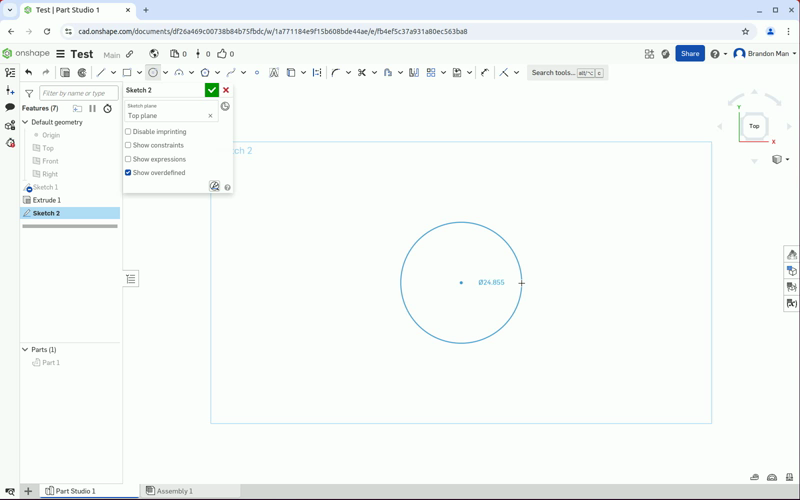
key(esc)
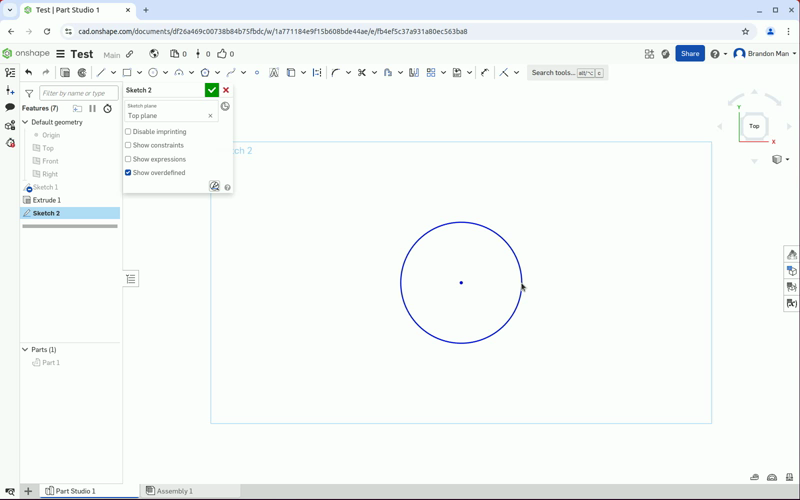
key(c)
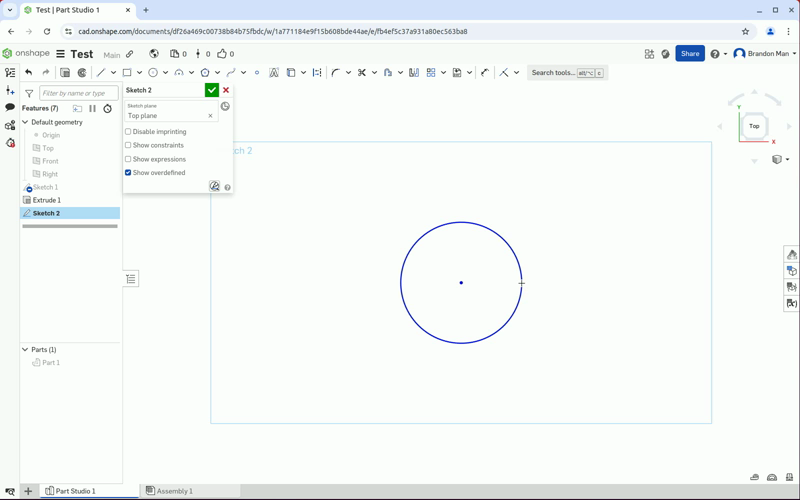
key_down(shift)
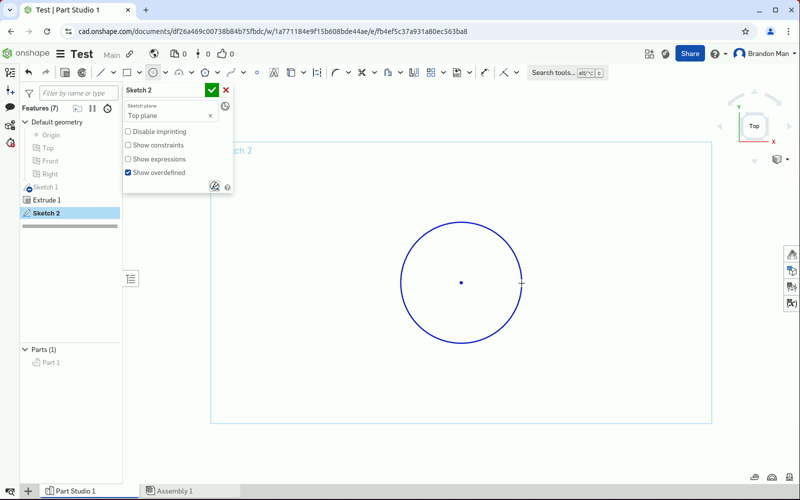
mouse_move(461, 282)
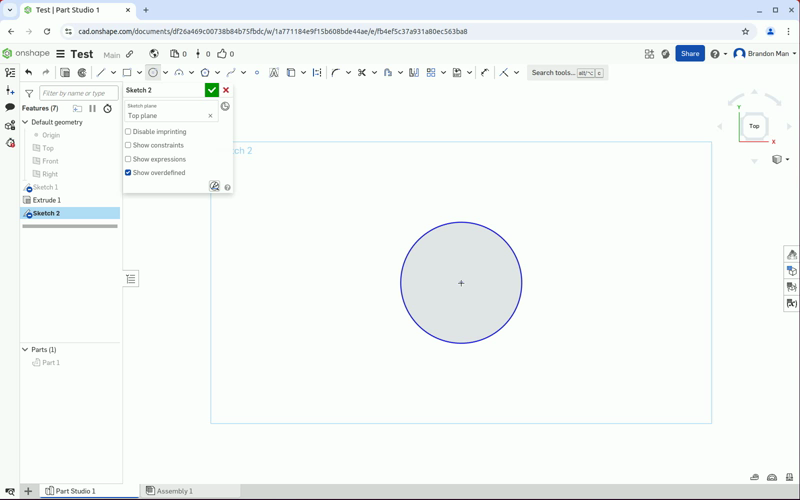
click(461, 282)
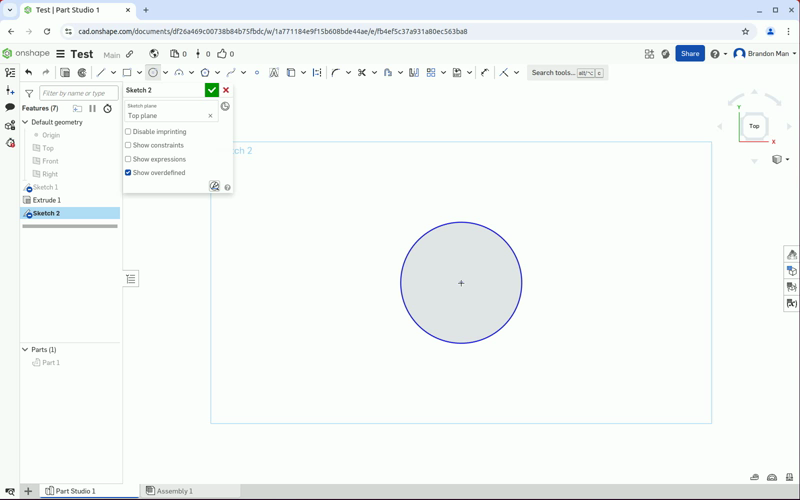
key_up(shift)
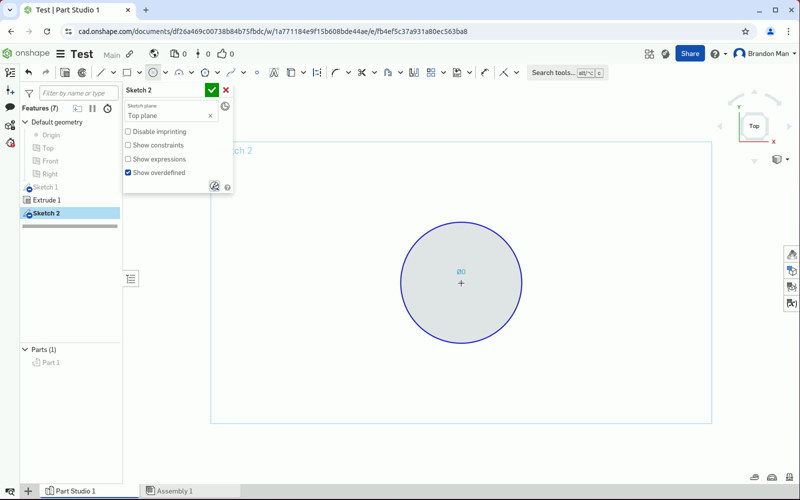
mouse_move(495, 282)
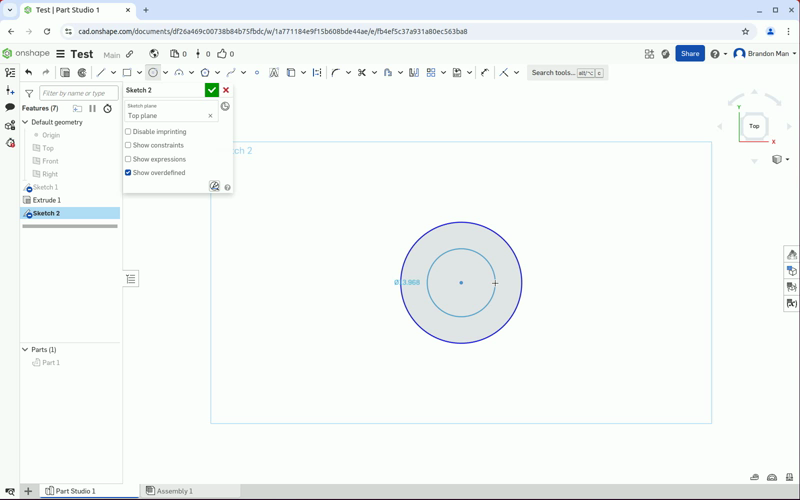
click(495, 282)
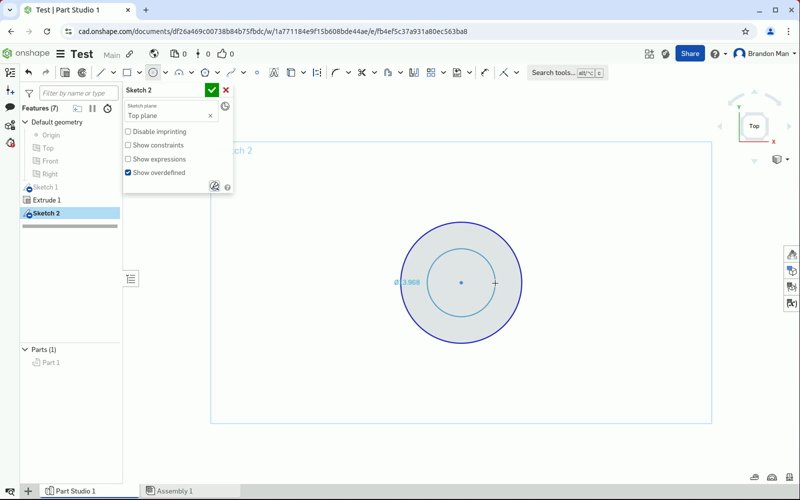
key(esc)
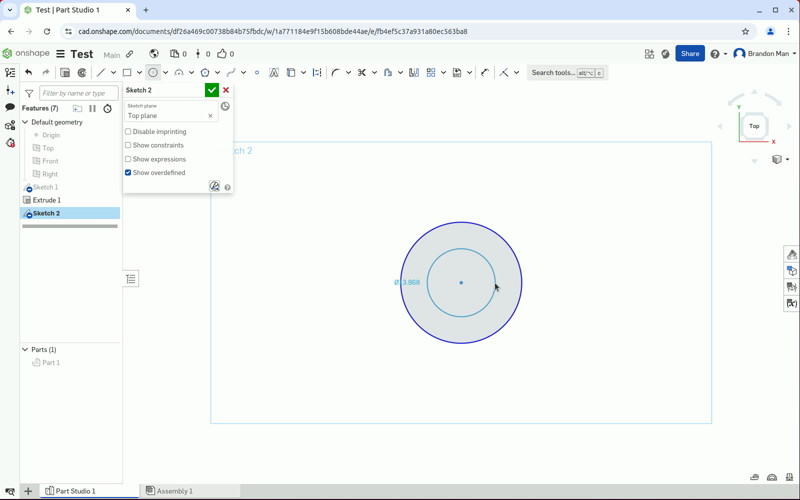
mouse_move(468, 228)
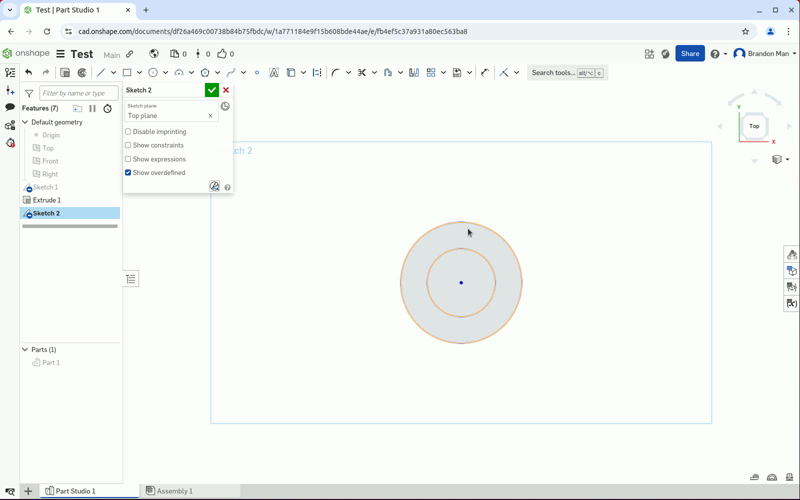
click(468, 228)
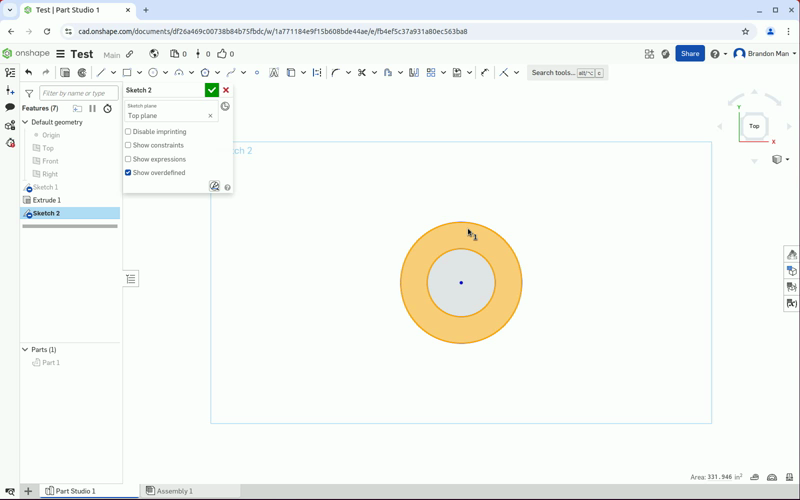
mouse_move(73, 352)
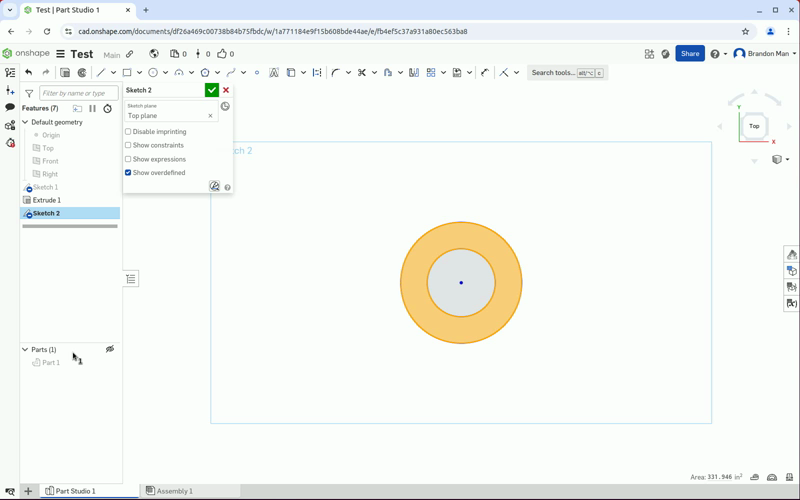
key(shift+y)
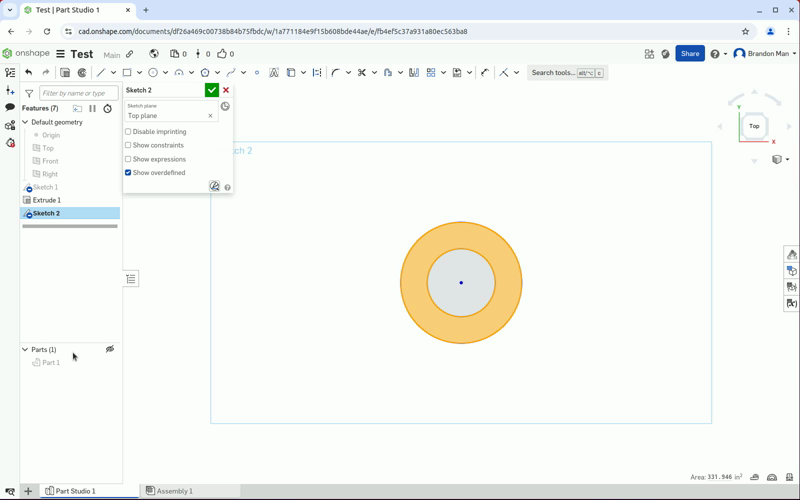
key(shift+e)
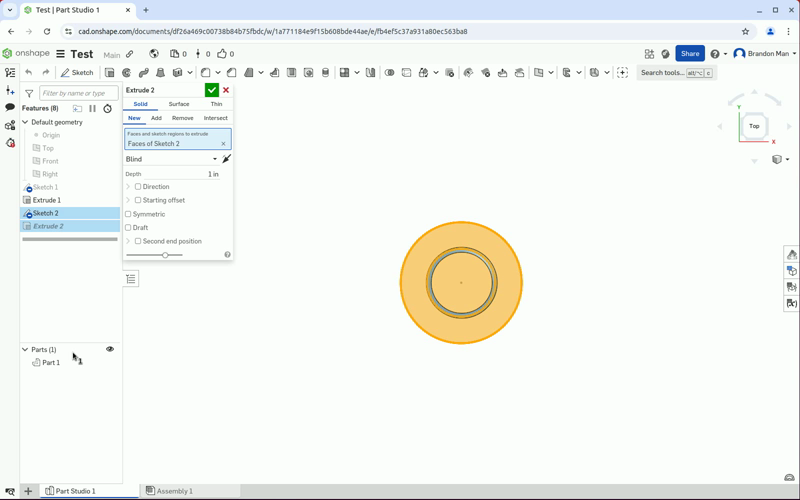
mouse_move(143, 106)
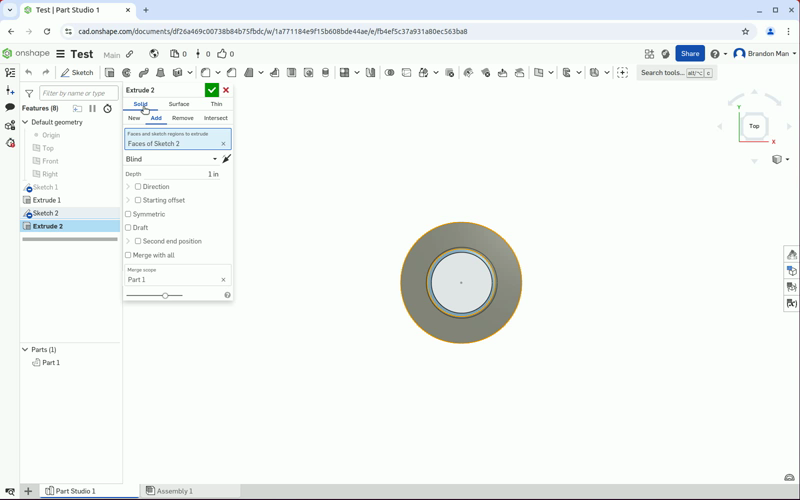
click(143, 106)
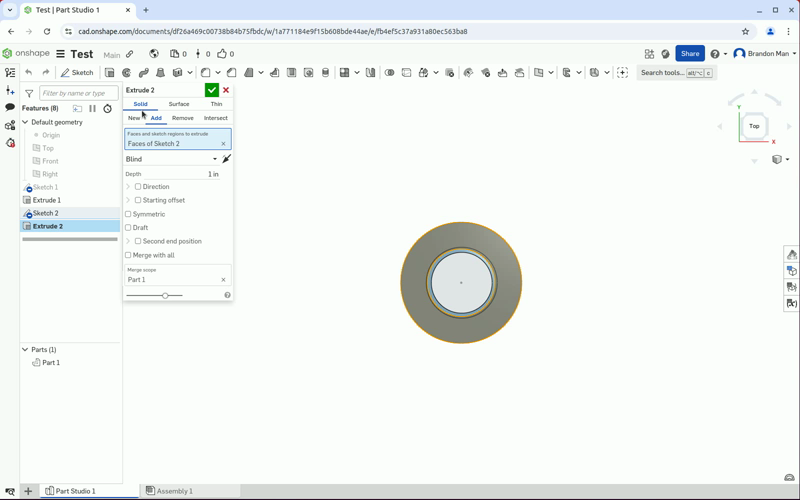
mouse_move(137, 120)
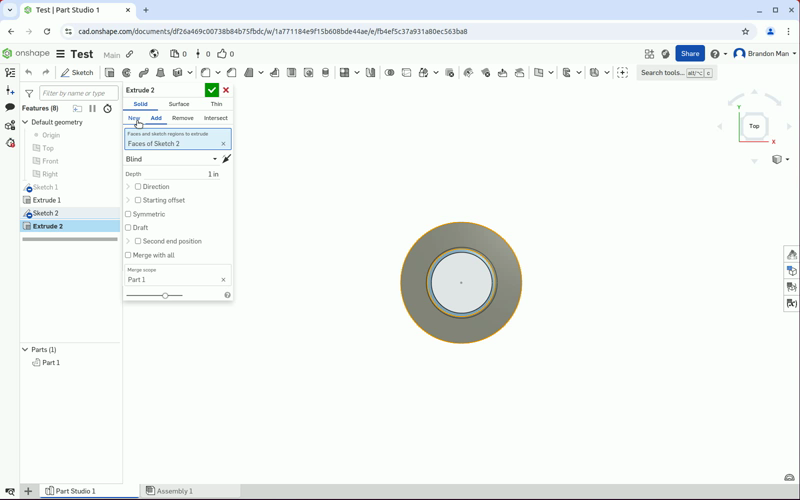
click(137, 120)
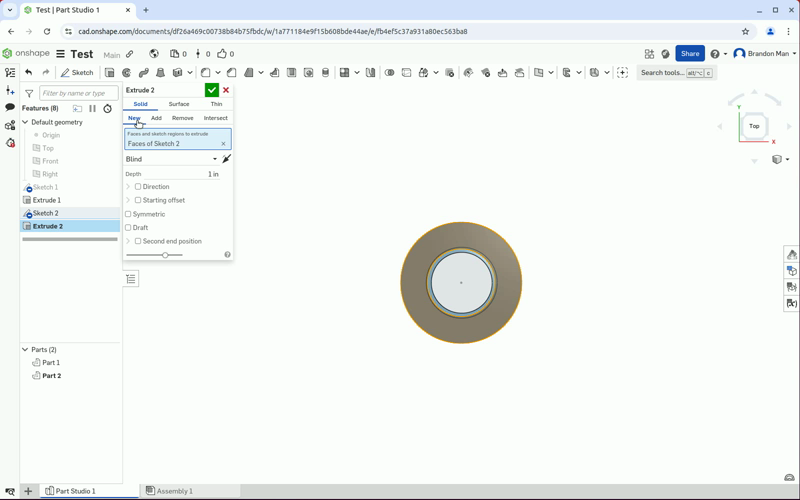
key(tab, 4)
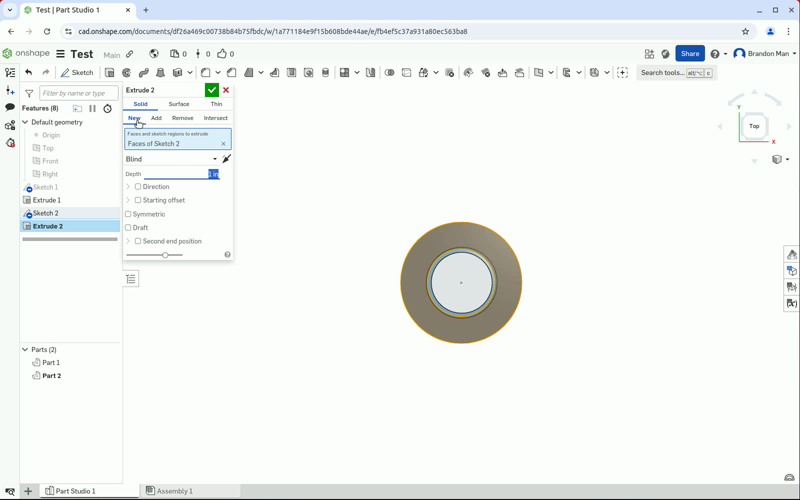
text(8.425)
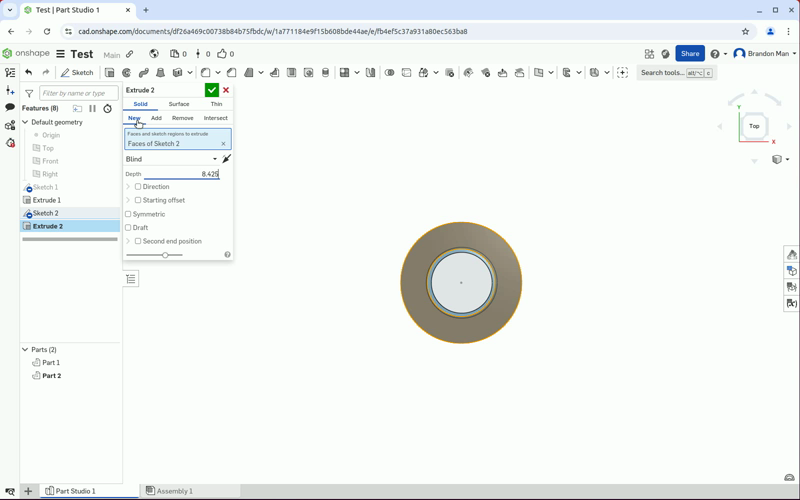
key(enter)
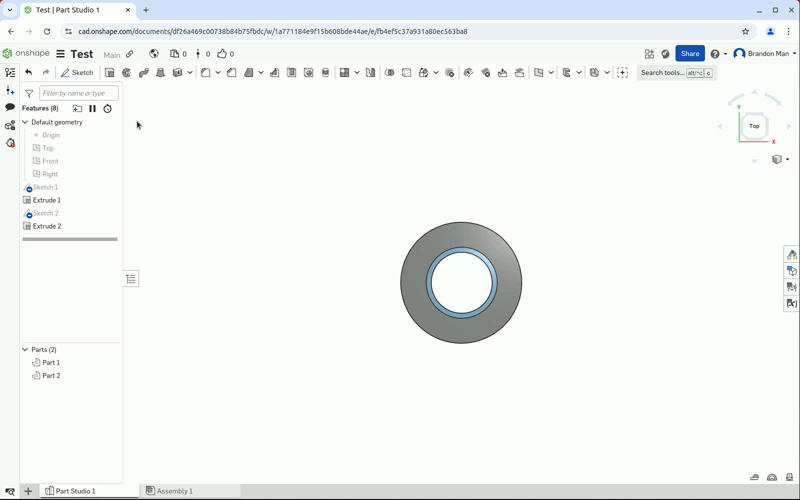
key(shift+h)
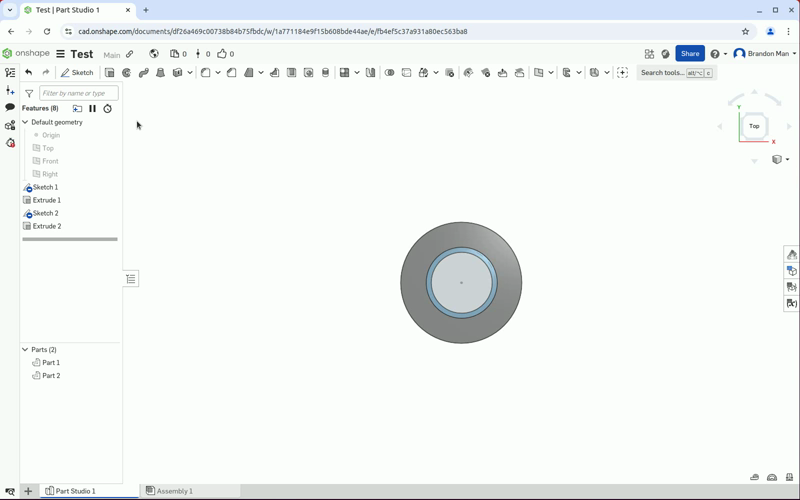
key(shift+h)
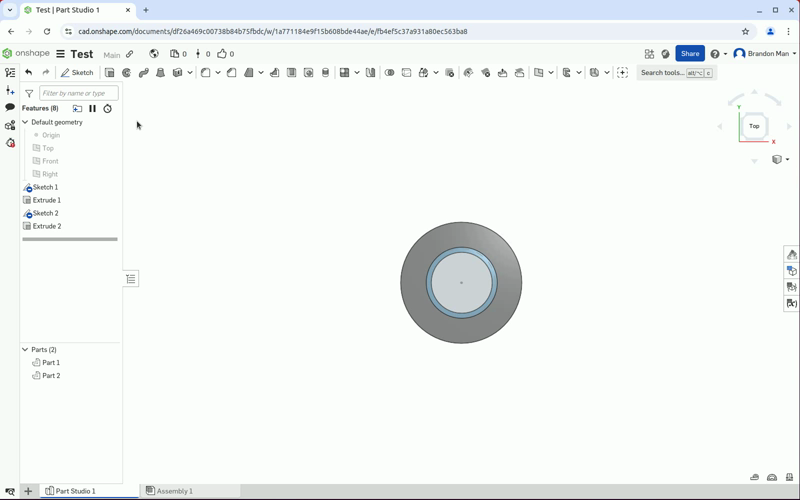
key(shift+7)
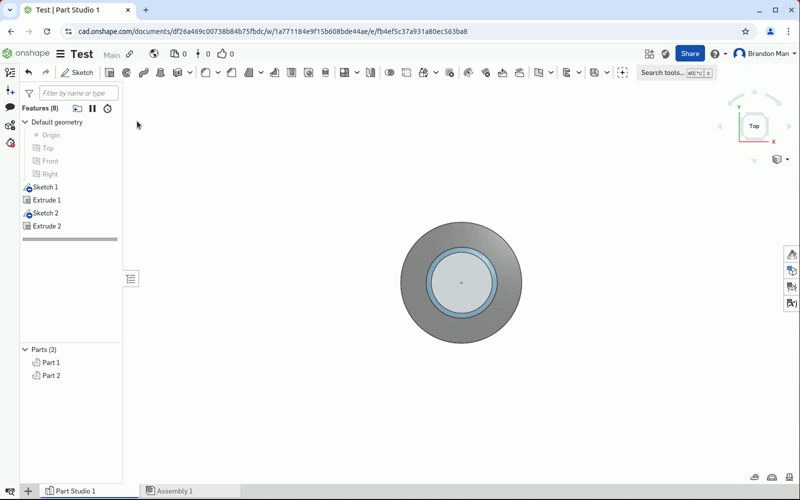
key(up, 3)
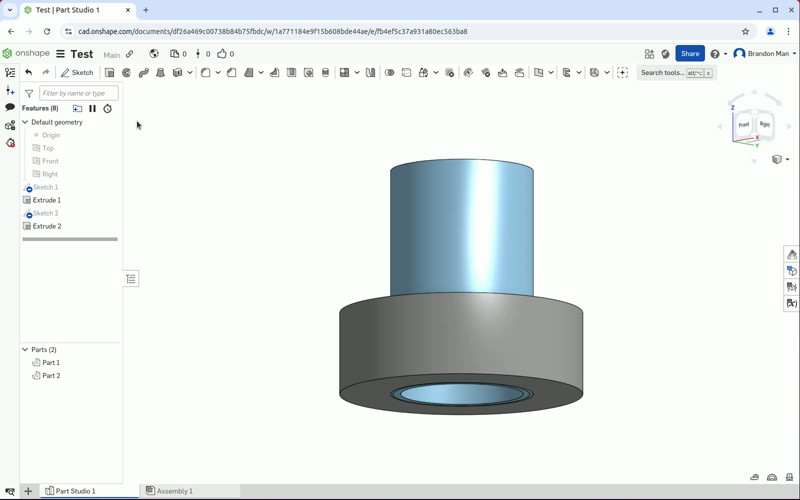
key(left, 3)
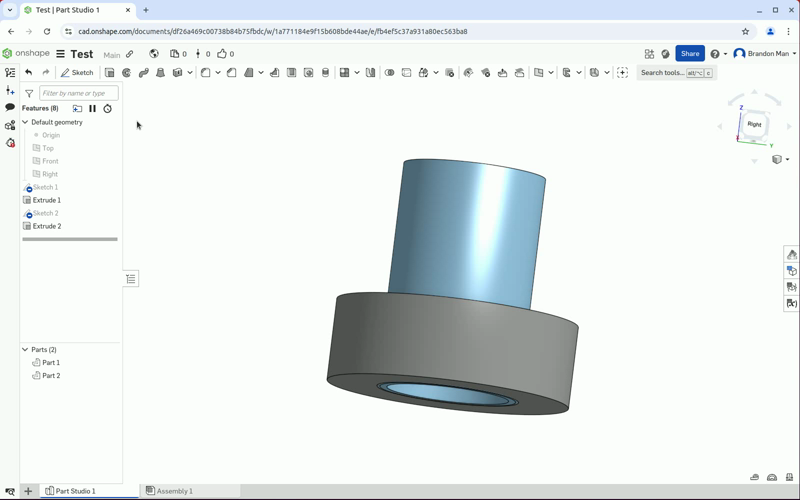
key(right, 3)
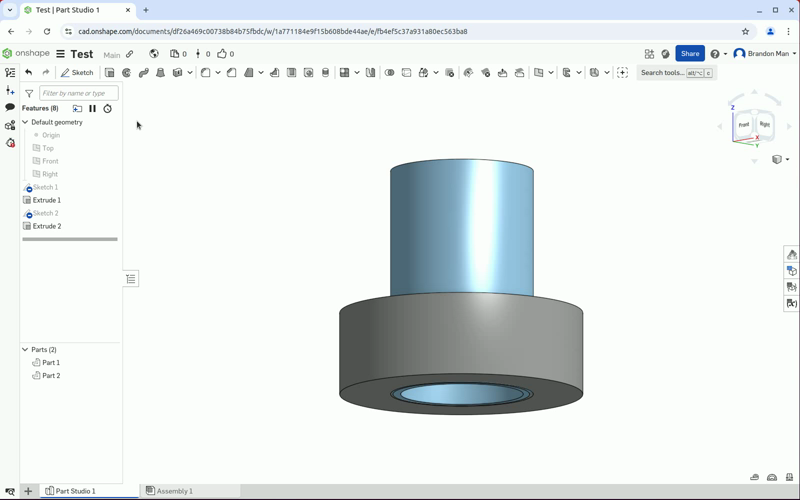
key(down, 3)
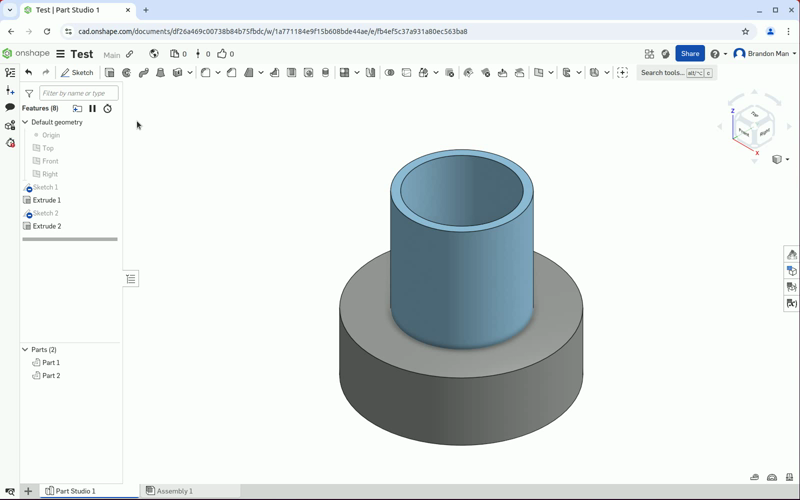
mouse_move(73, 189)
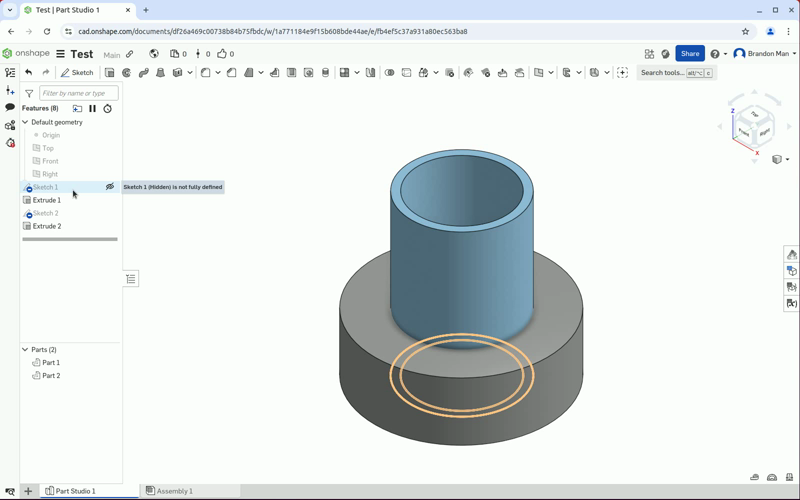
click(73, 189)